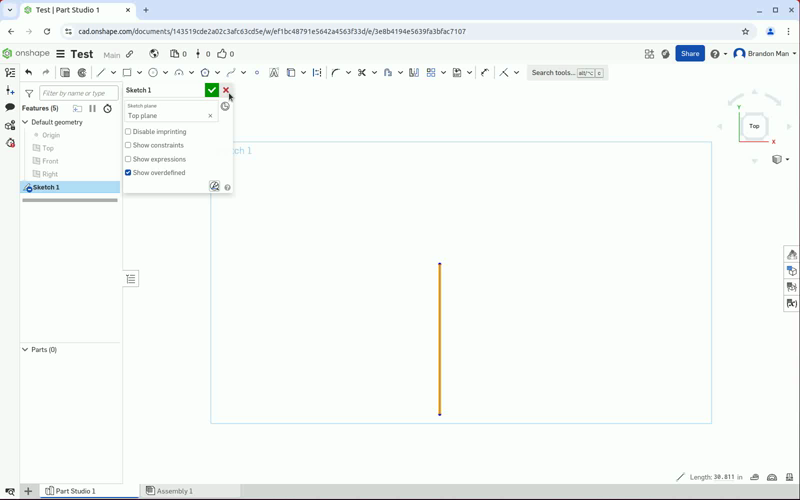
key(shift+h)
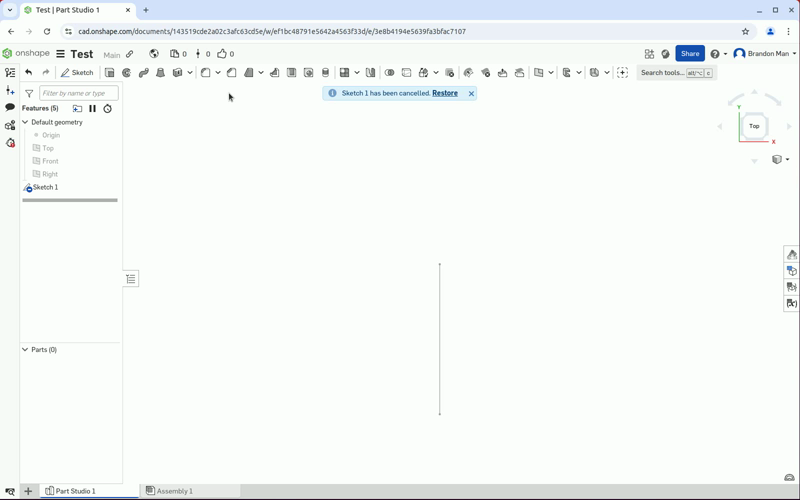
mouse_move(73, 352)
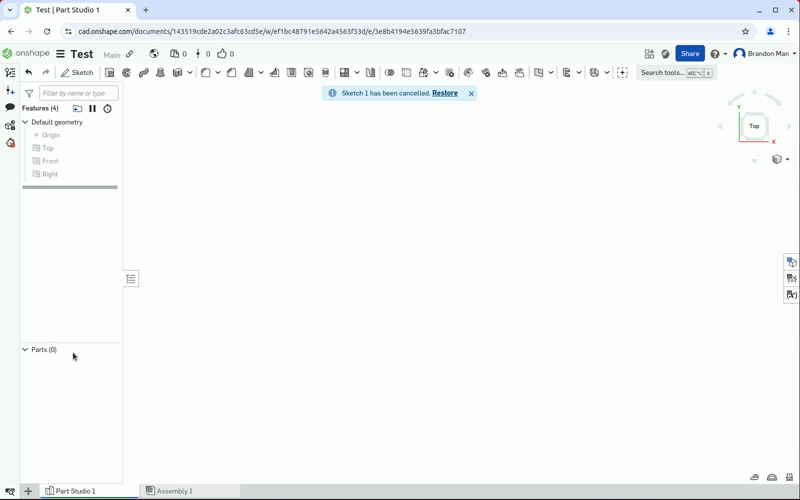
key(y)
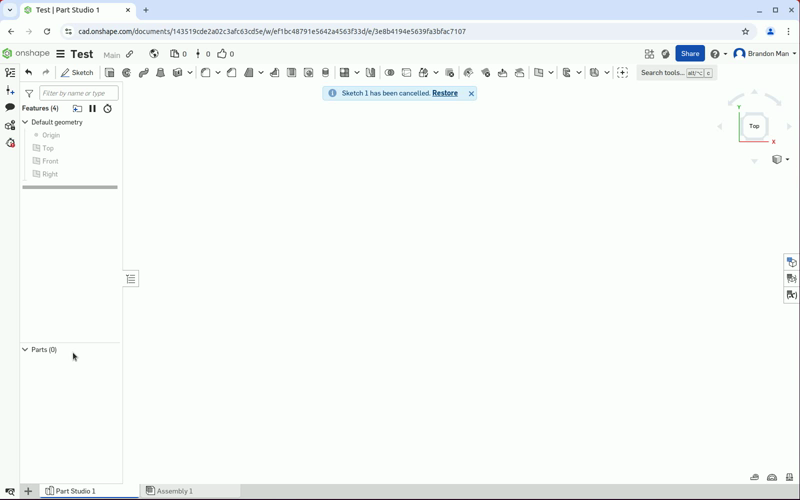
key(shift+p)
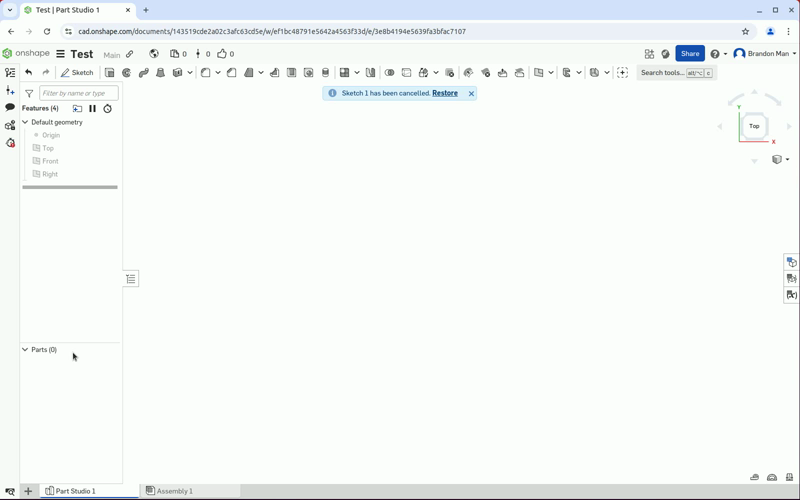
key(space)
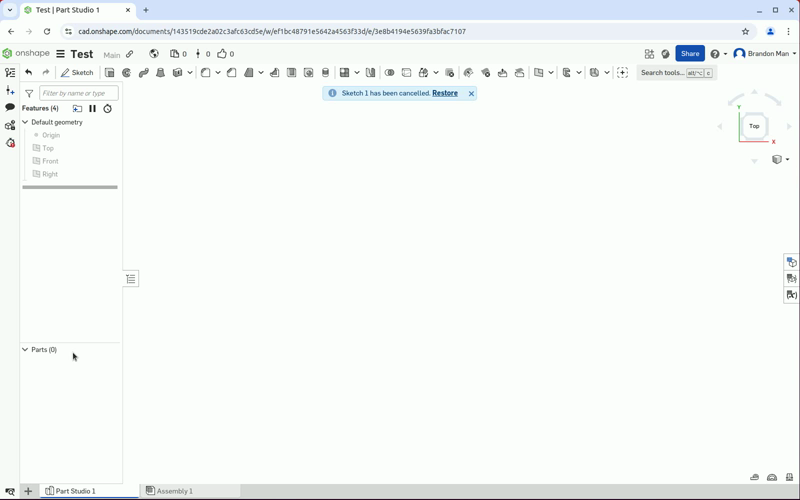
key_down(shift)
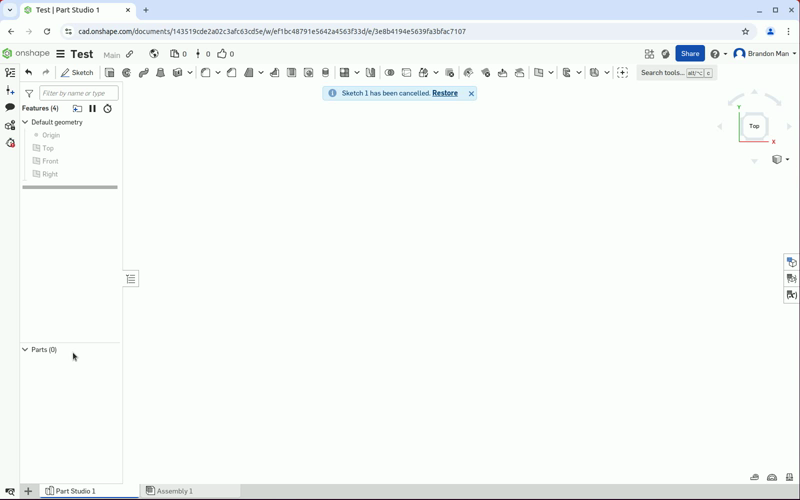
key(up)
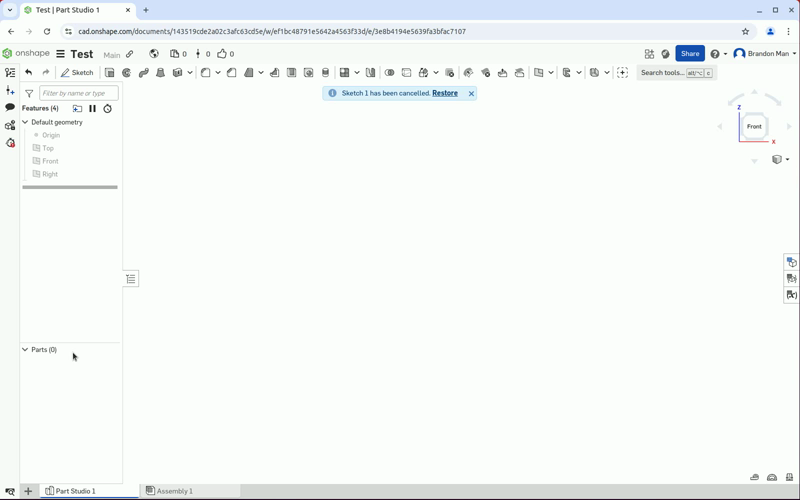
key_up(shift)
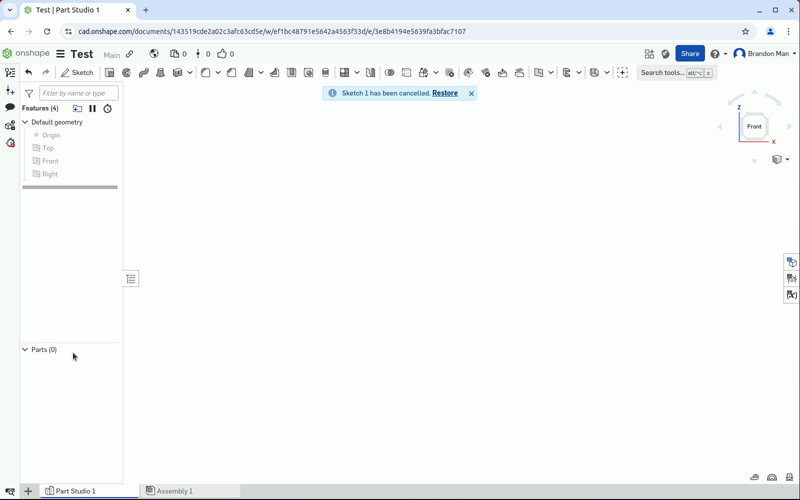
mouse_move(73, 352)
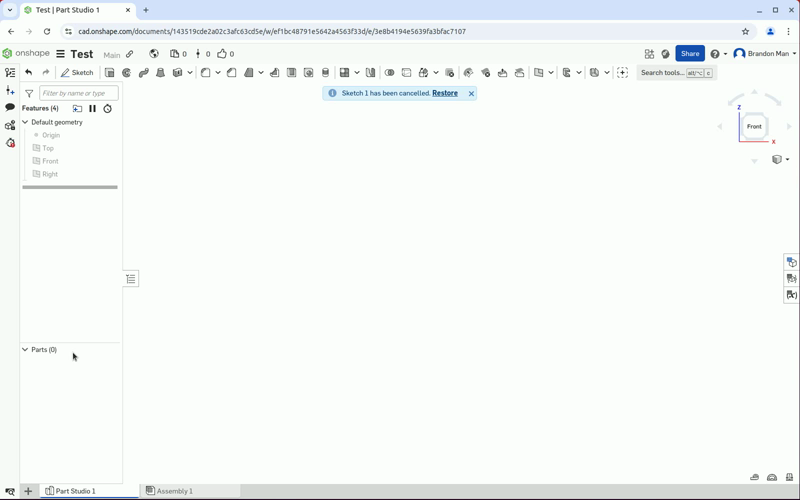
key(shift+y)
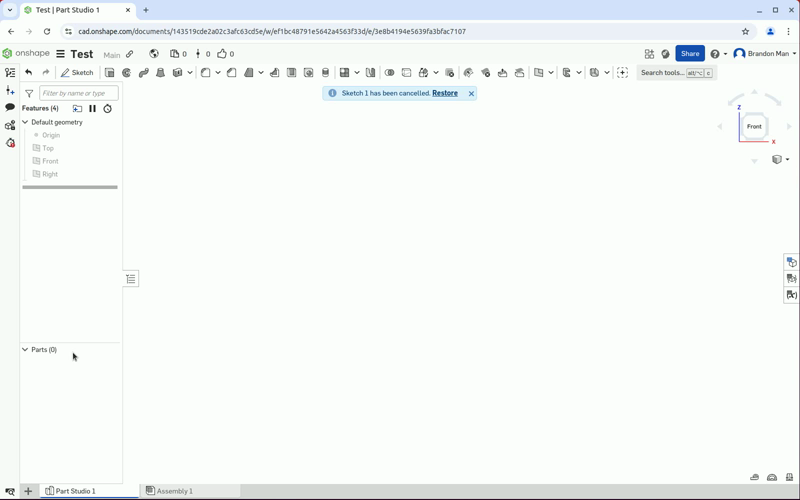
key(shift+s)
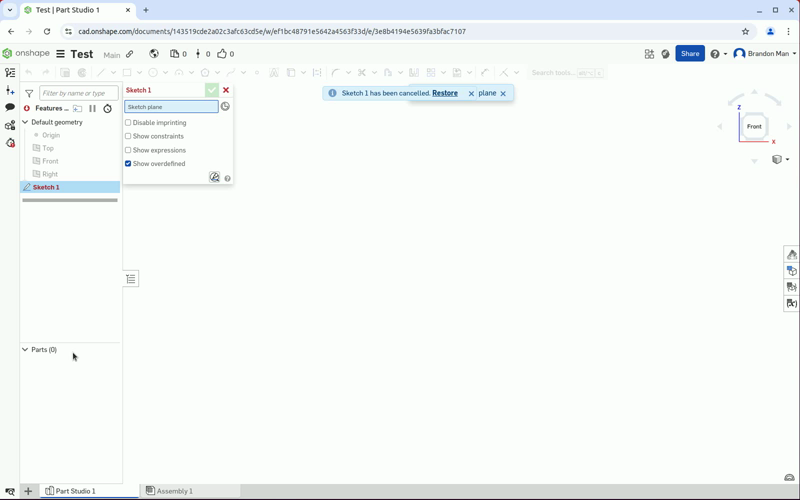
mouse_move(73, 163)
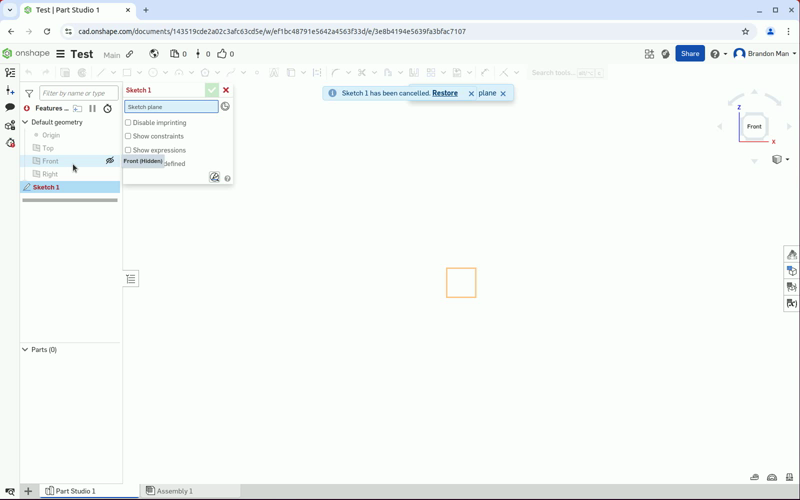
click(73, 163)
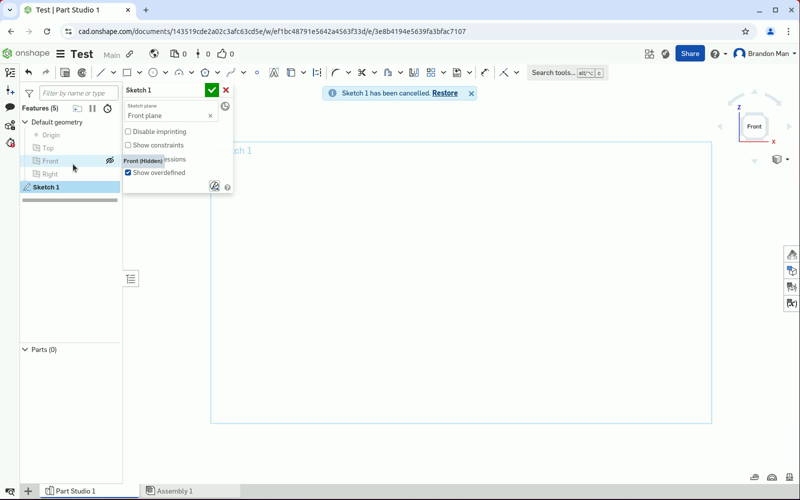
mouse_move(73, 352)
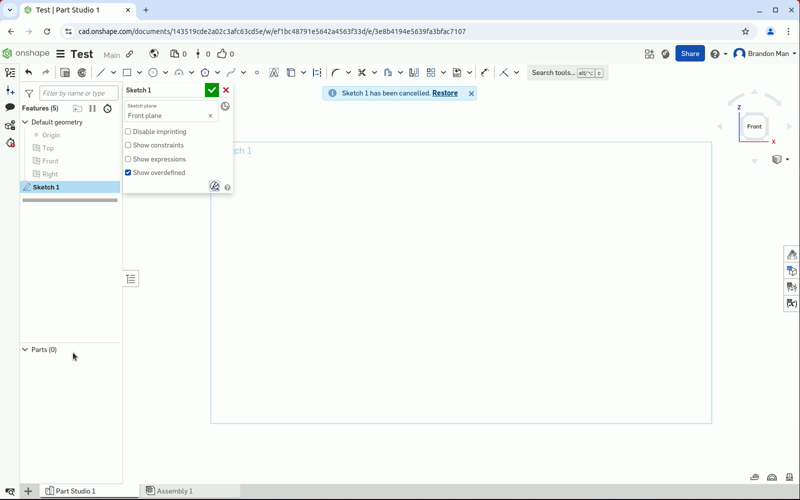
key(y)
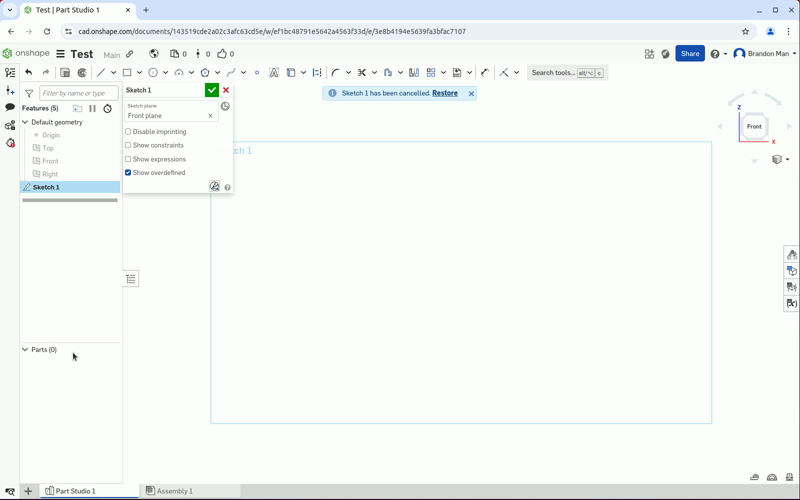
key(l)
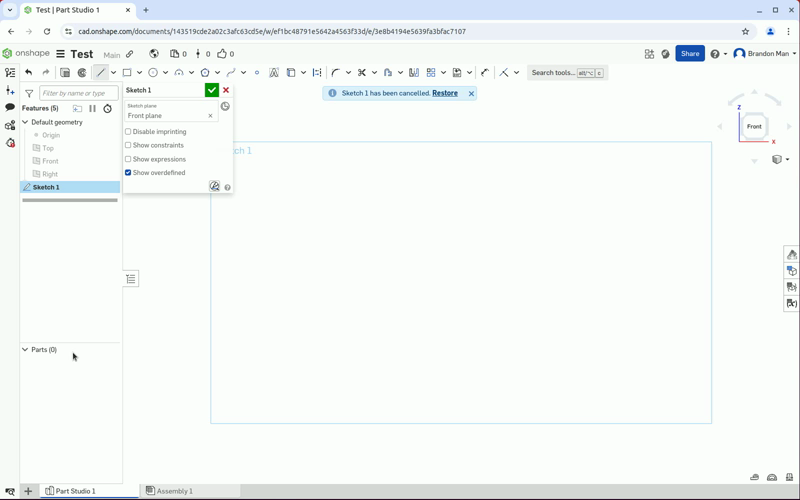
key_down(shift)
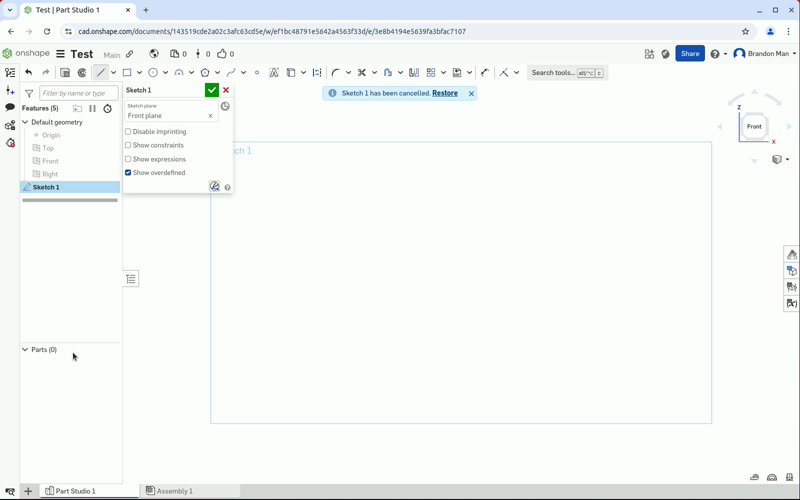
mouse_move(457, 280)
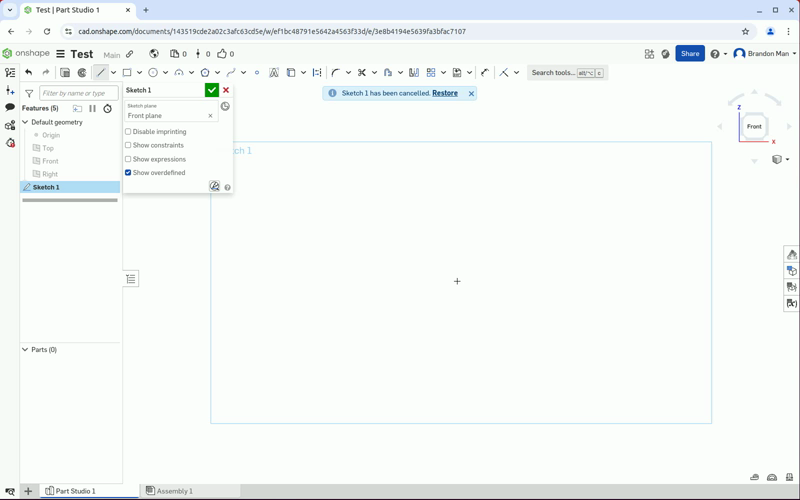
click(457, 280)
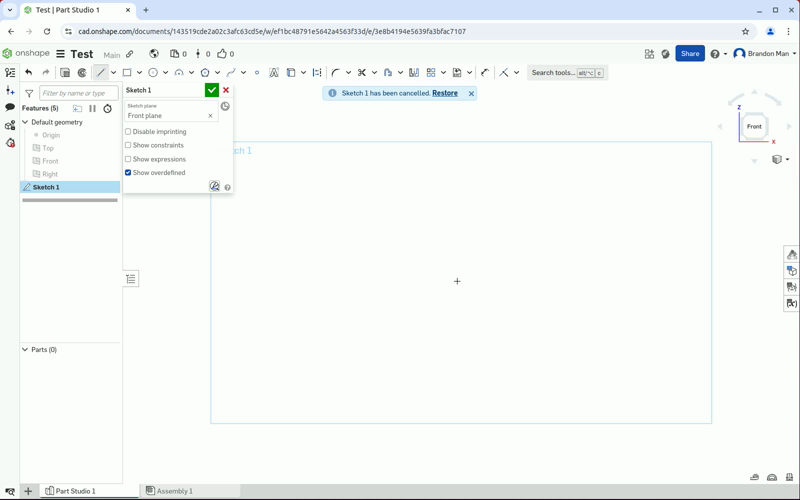
key_up(shift)
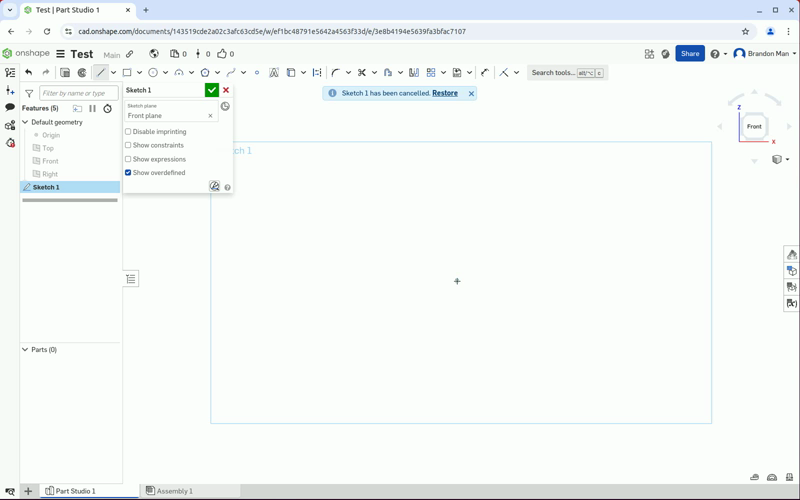
key_down(shift)
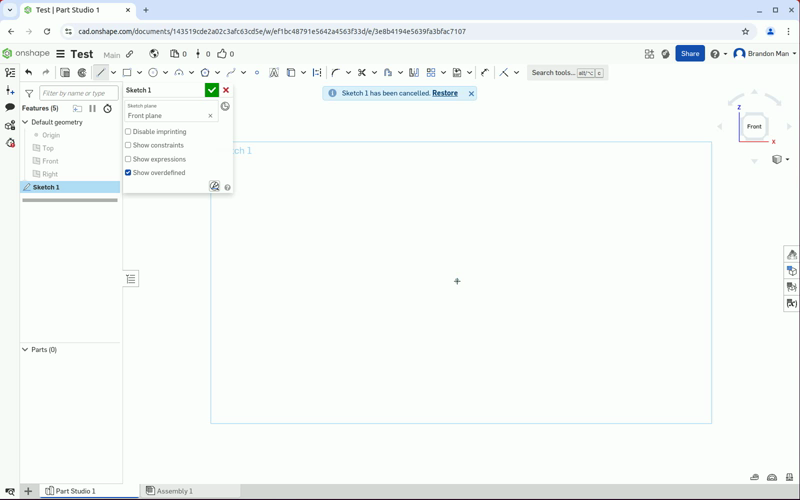
mouse_move(487, 280)
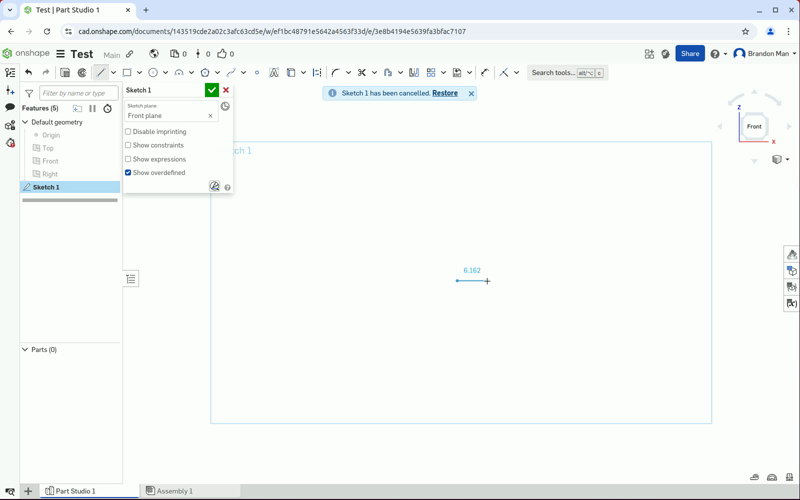
mouse_move(460, 283)
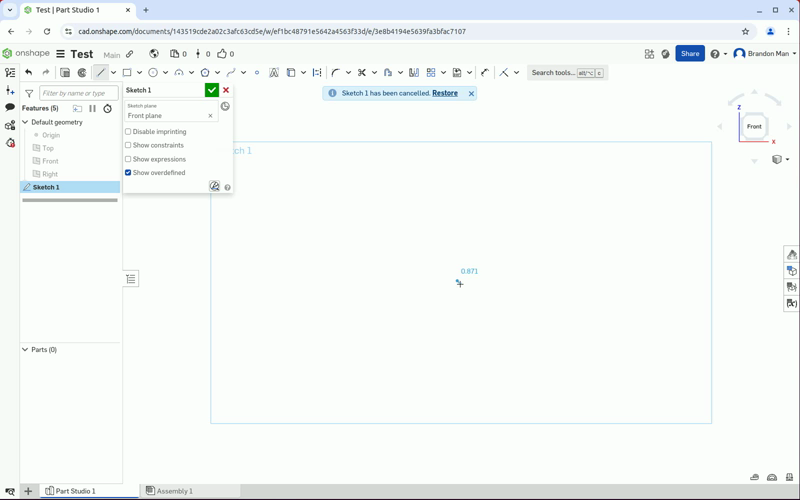
scroll(6)
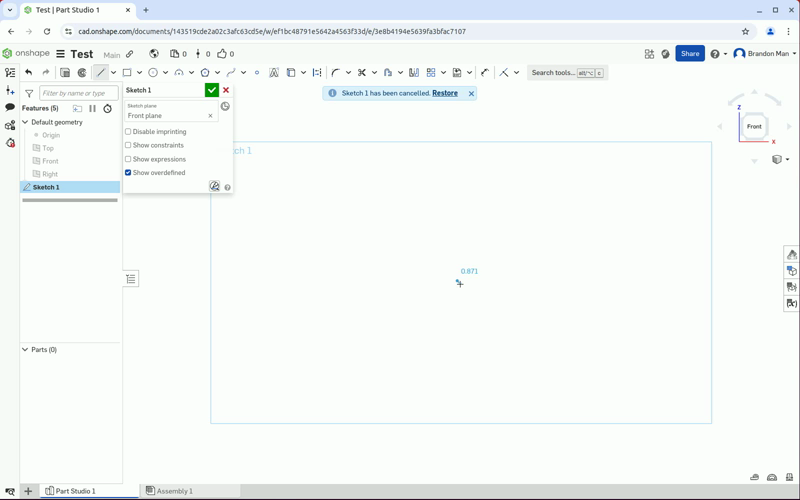
scroll(6)
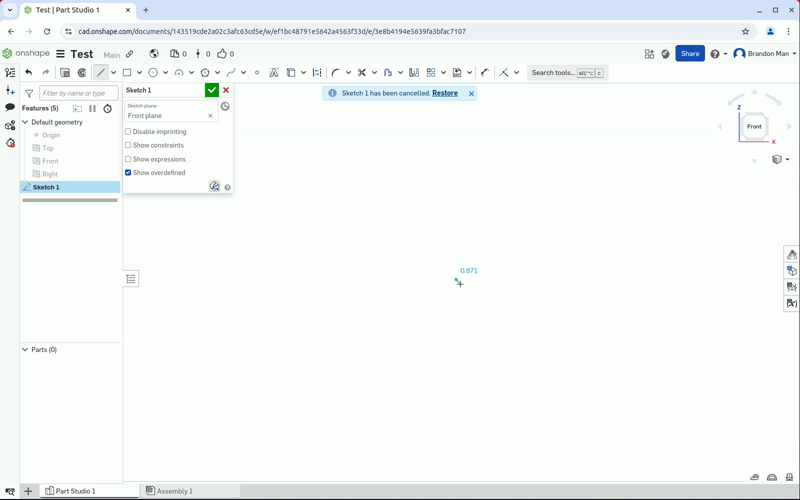
scroll(6)
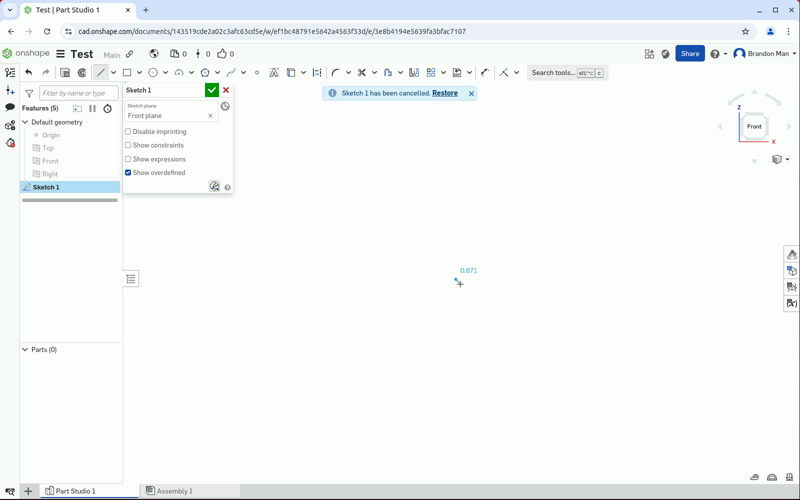
scroll(6)
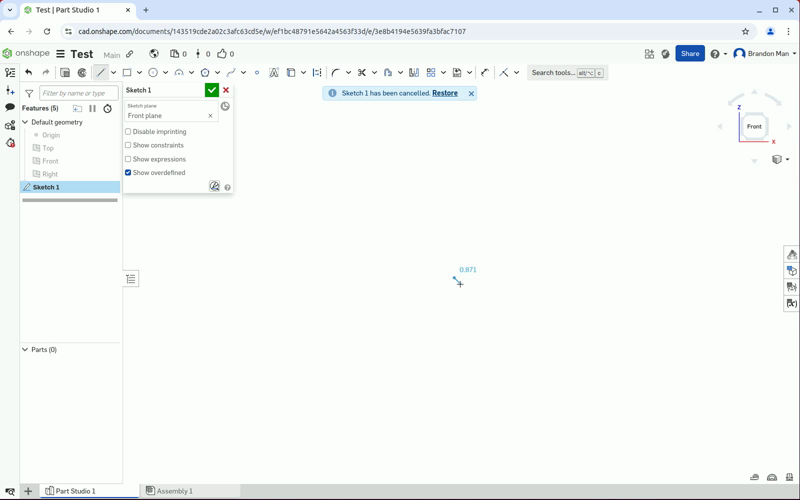
scroll(6)
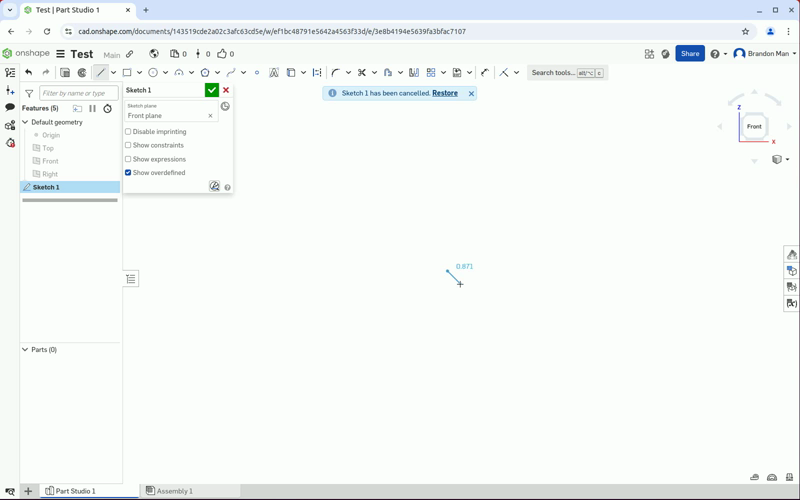
scroll(6)
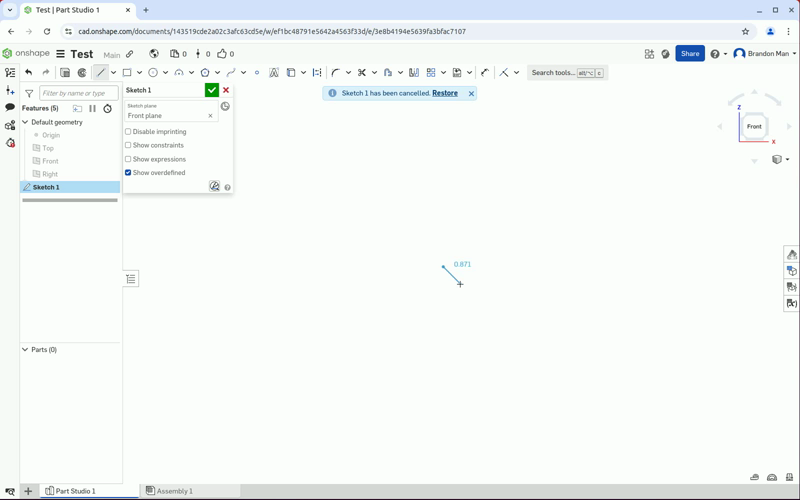
scroll(6)
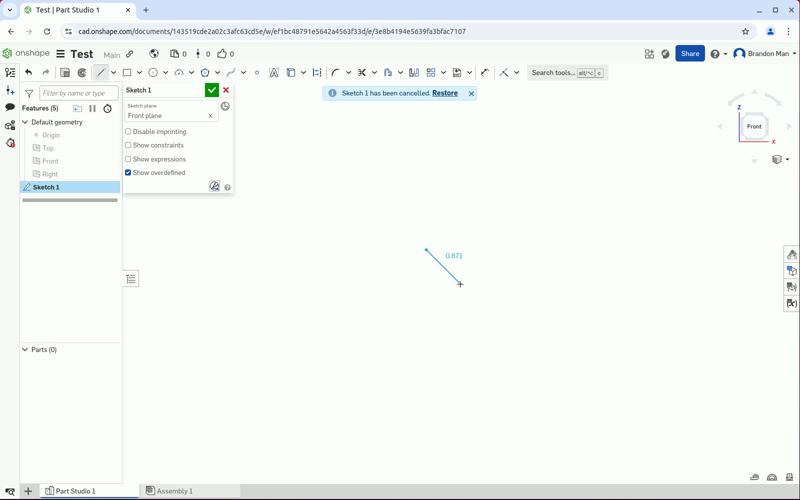
click(460, 283)
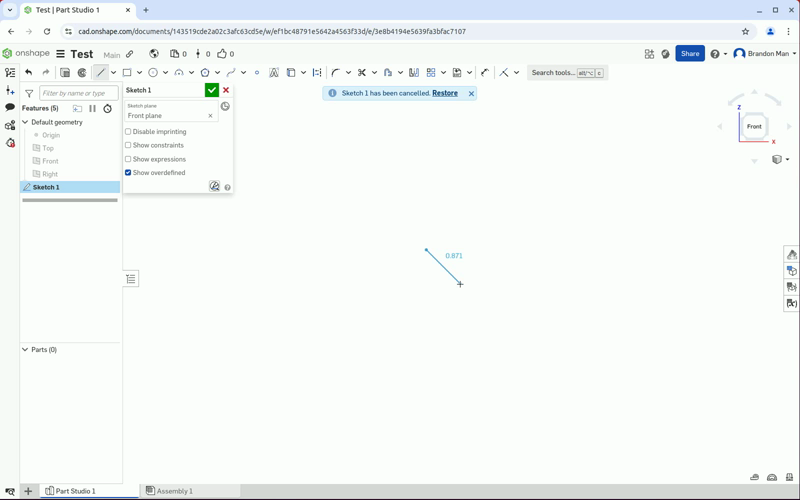
scroll(-6)
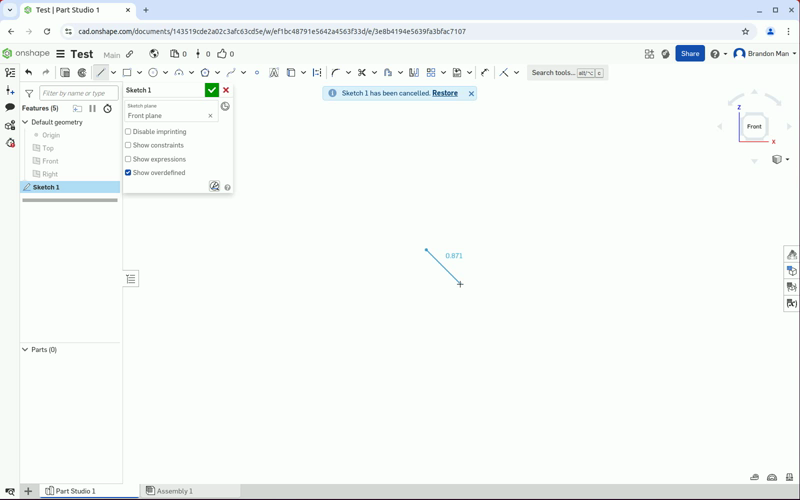
scroll(-6)
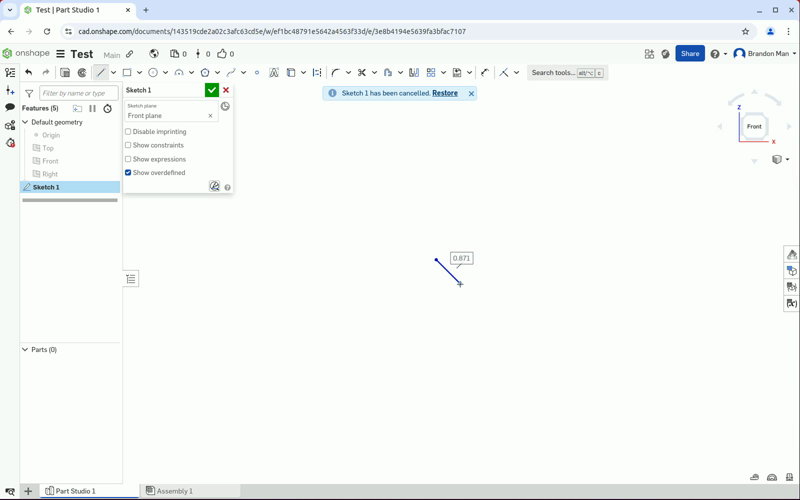
scroll(-6)
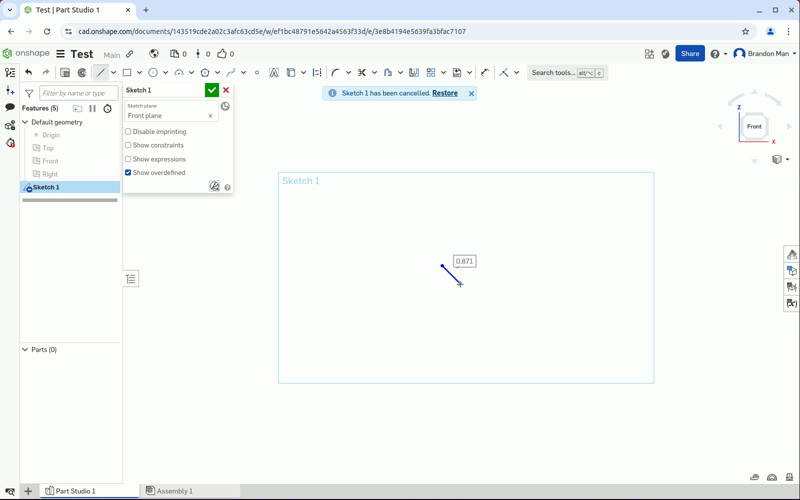
scroll(-6)
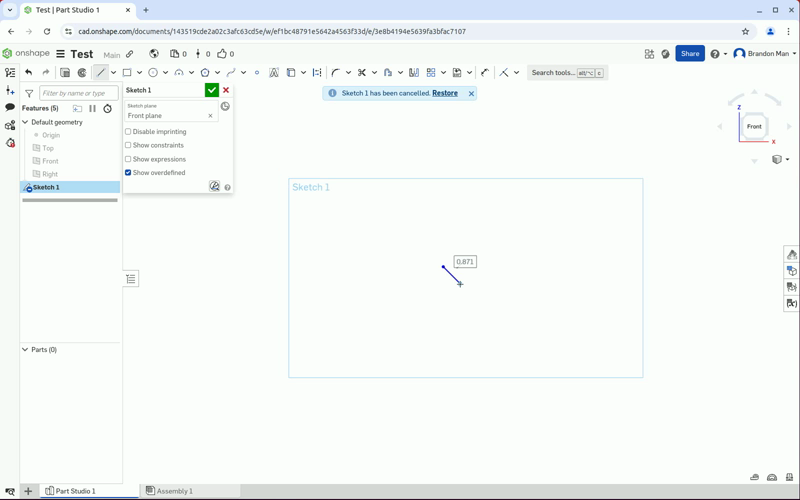
scroll(-6)
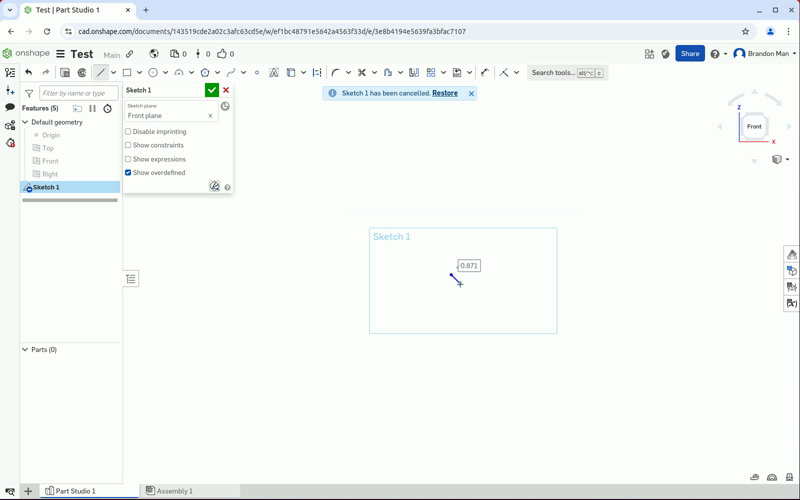
scroll(-6)
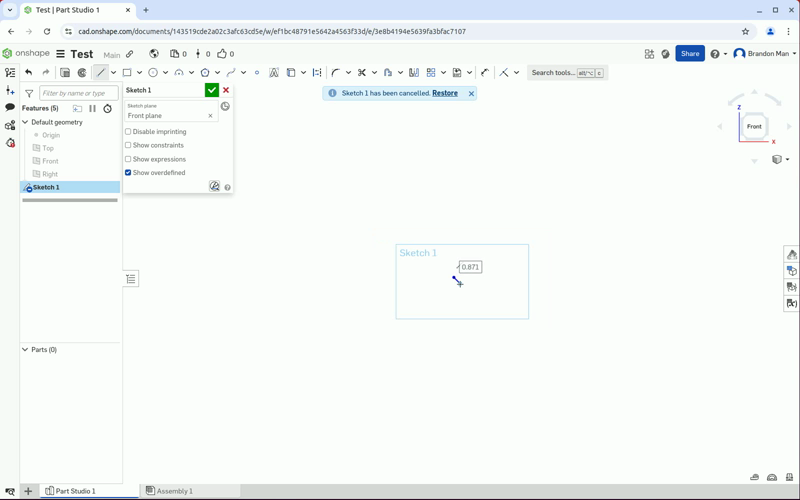
scroll(-6)
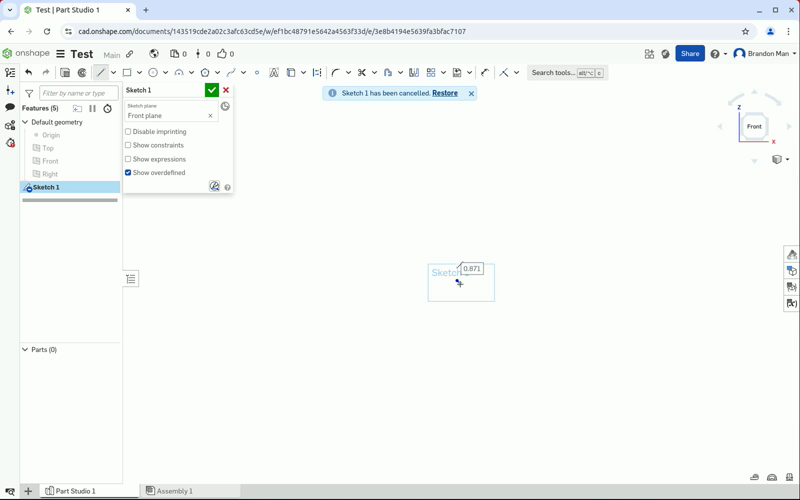
key_up(shift)
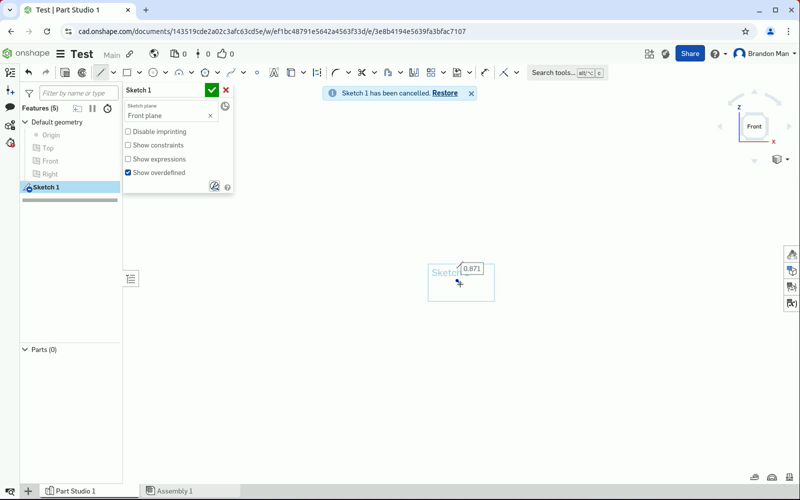
key_down(shift)
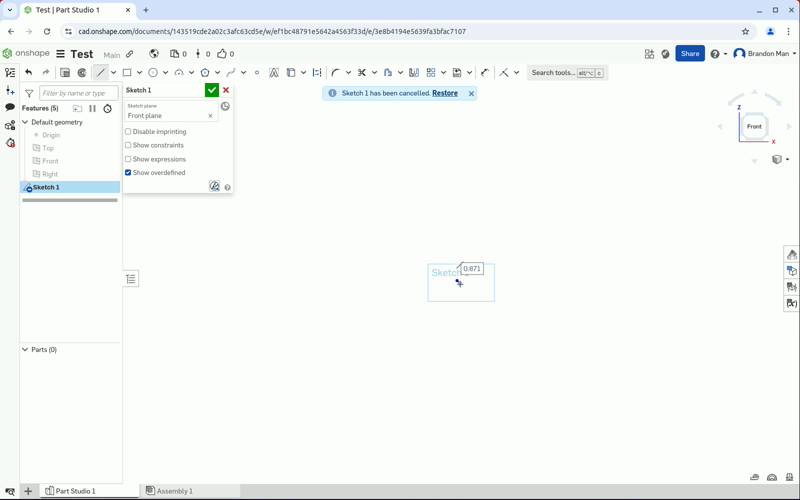
mouse_move(490, 283)
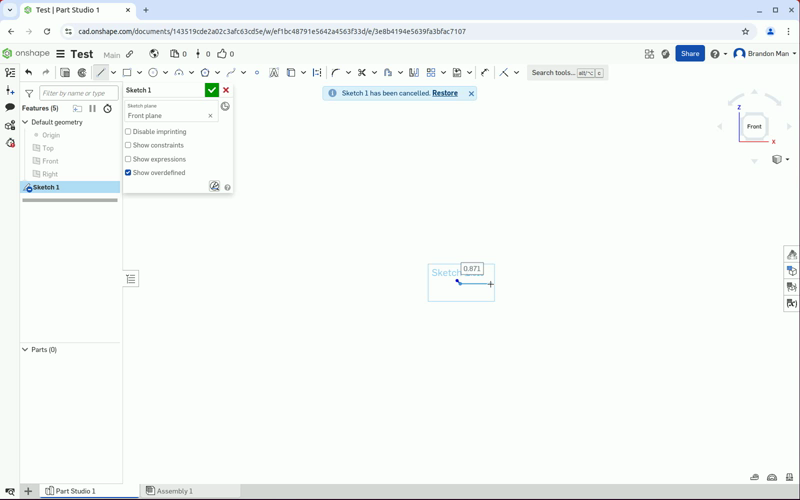
mouse_move(489, 248)
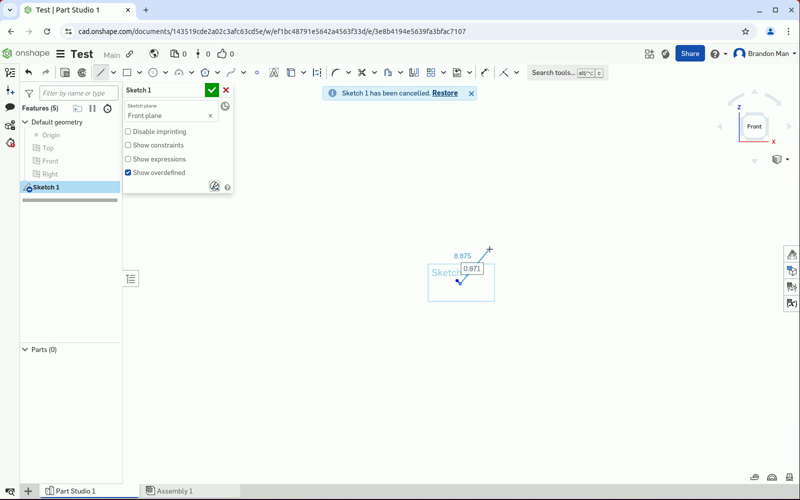
click(489, 248)
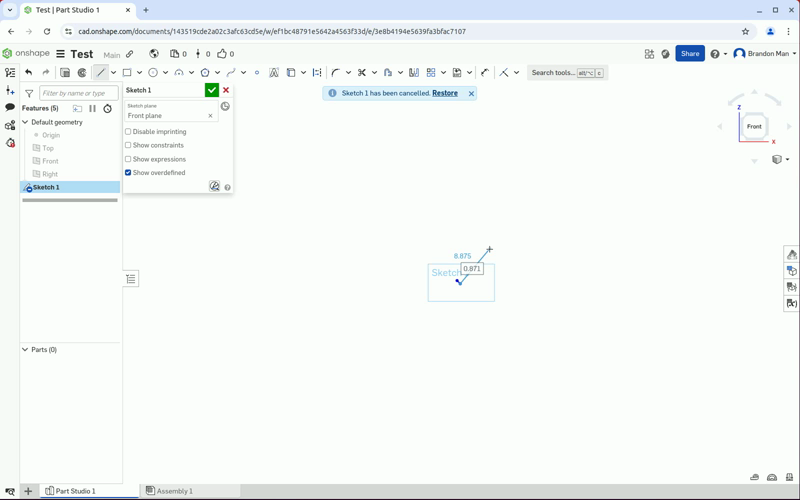
key_up(shift)
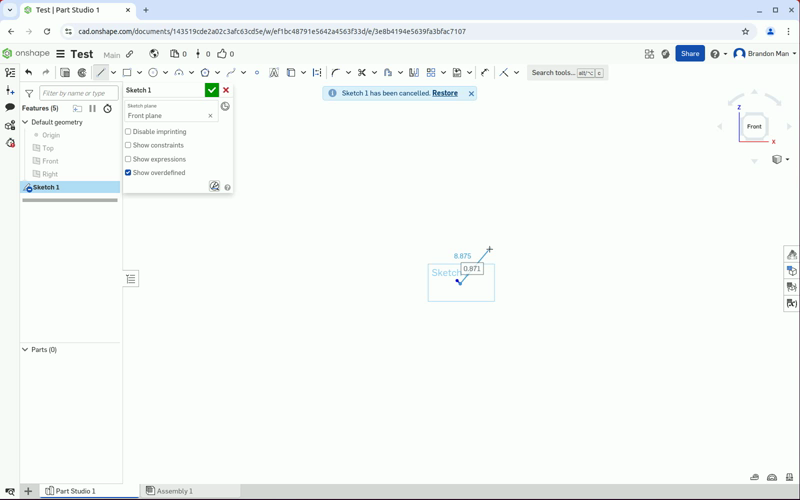
key_down(shift)
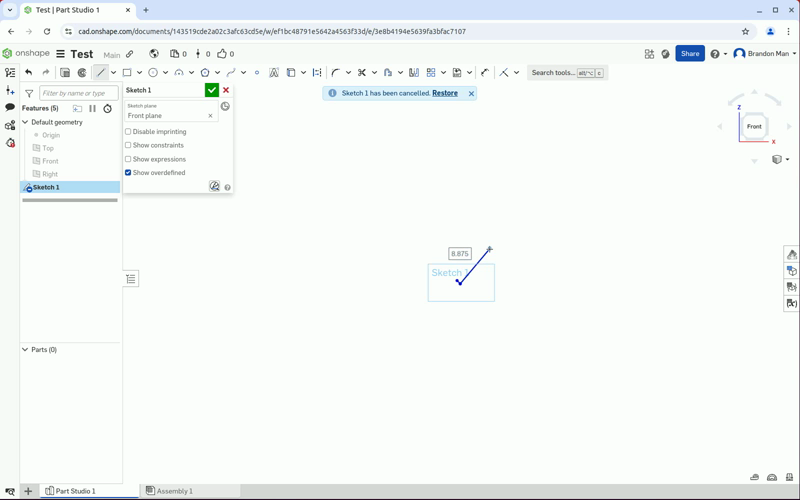
mouse_move(519, 248)
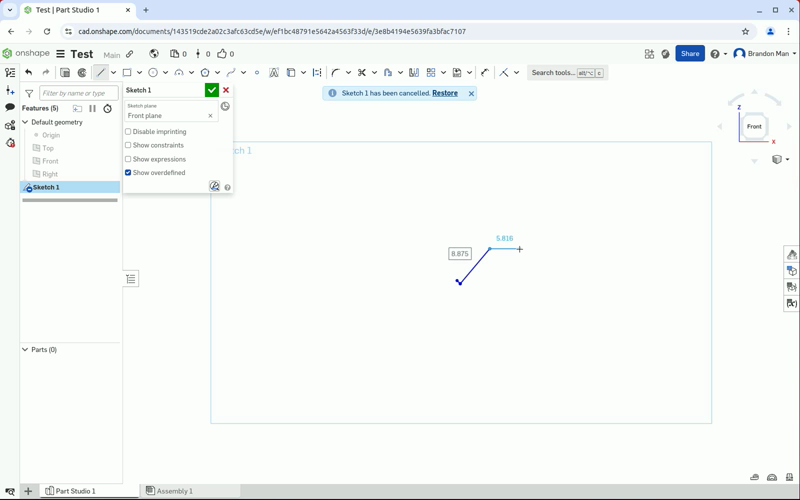
mouse_move(486, 245)
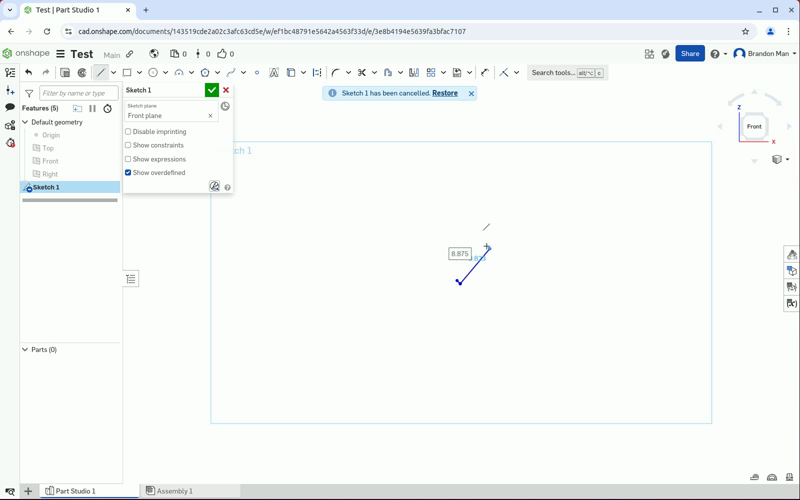
scroll(6)
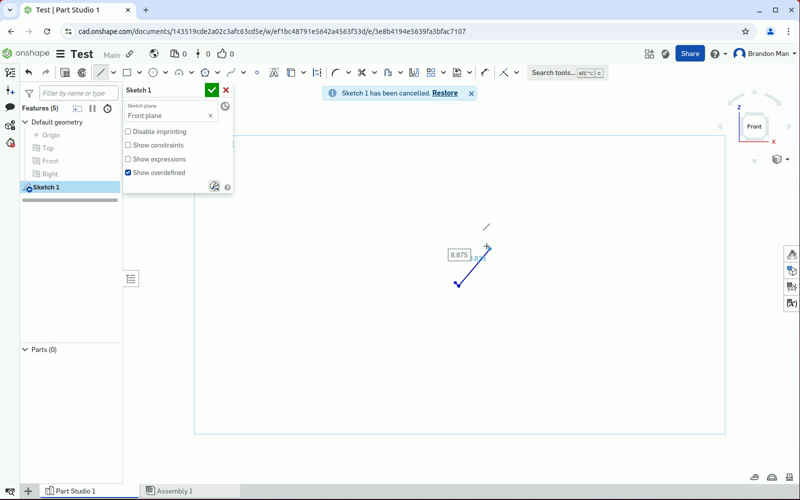
scroll(6)
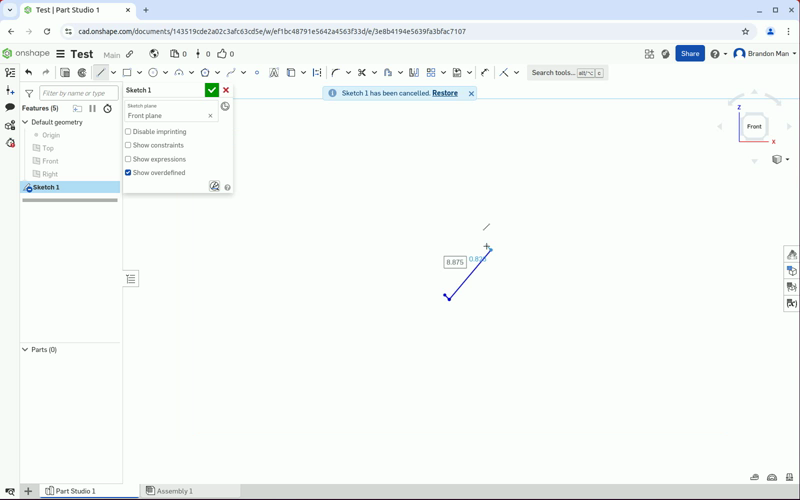
scroll(6)
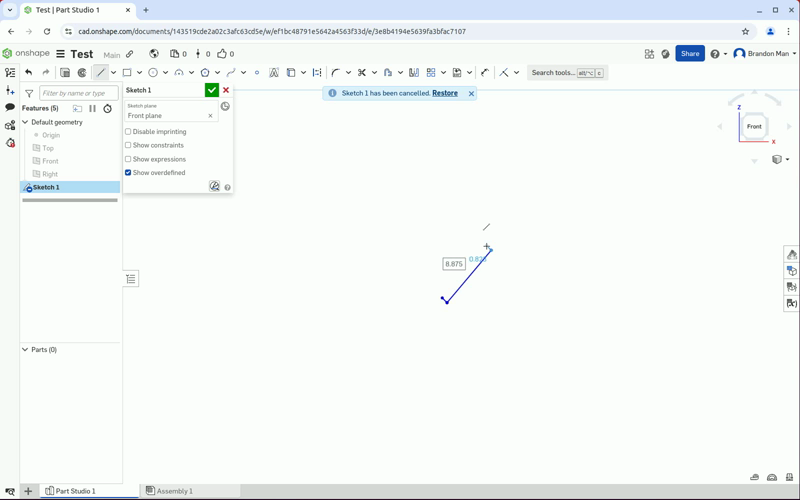
scroll(6)
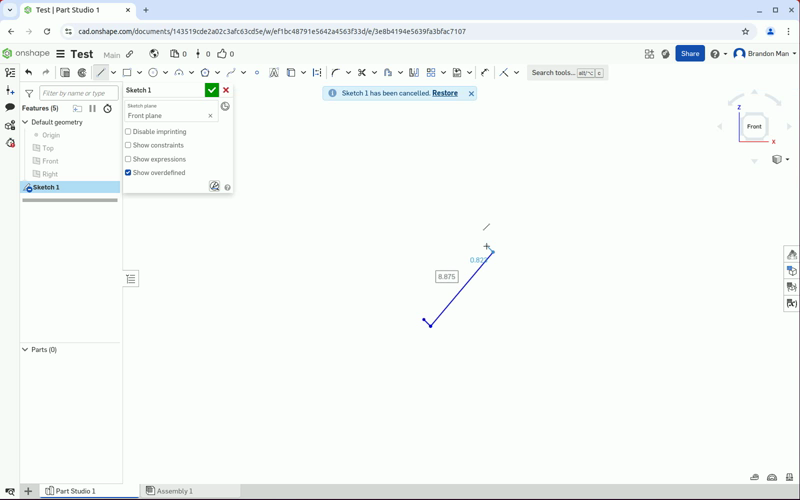
scroll(6)
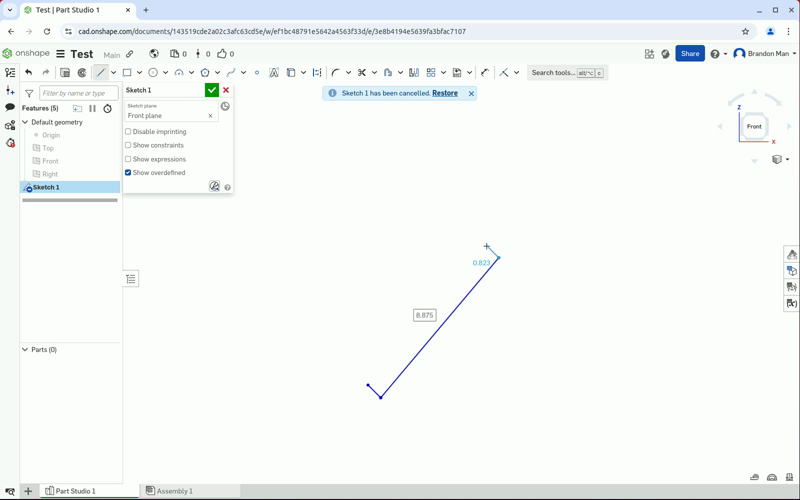
scroll(6)
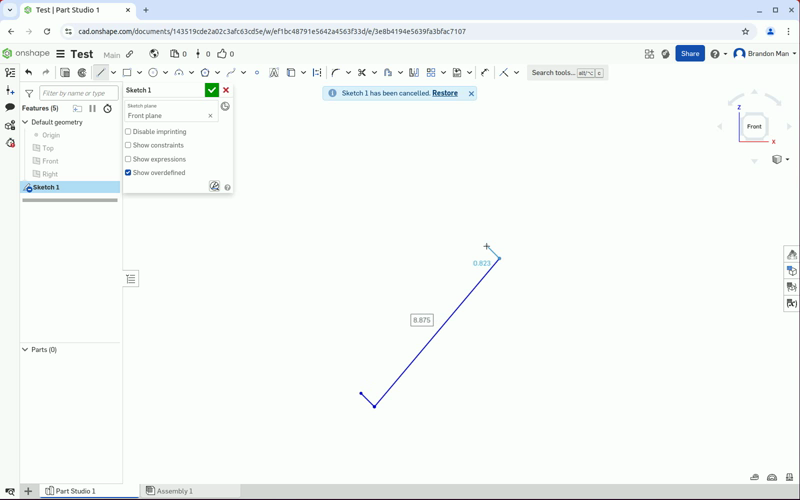
scroll(6)
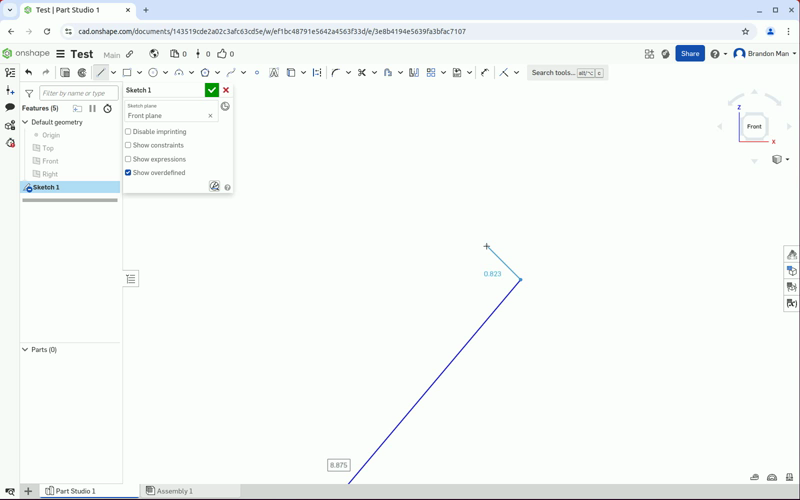
click(486, 245)
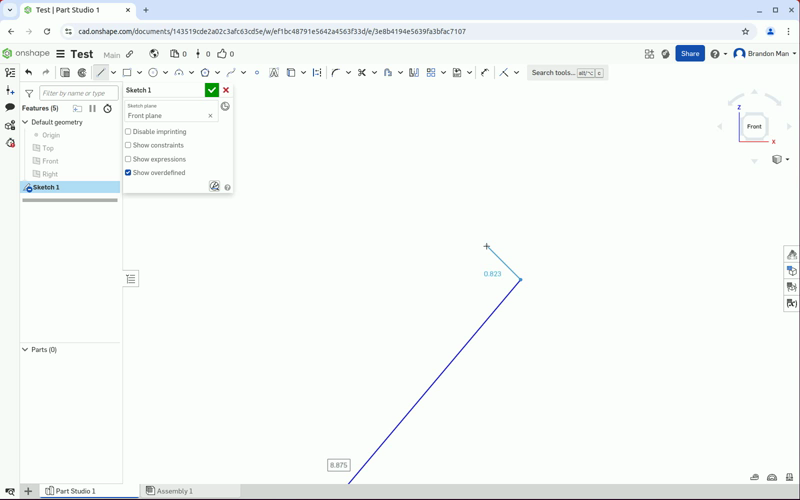
scroll(-6)
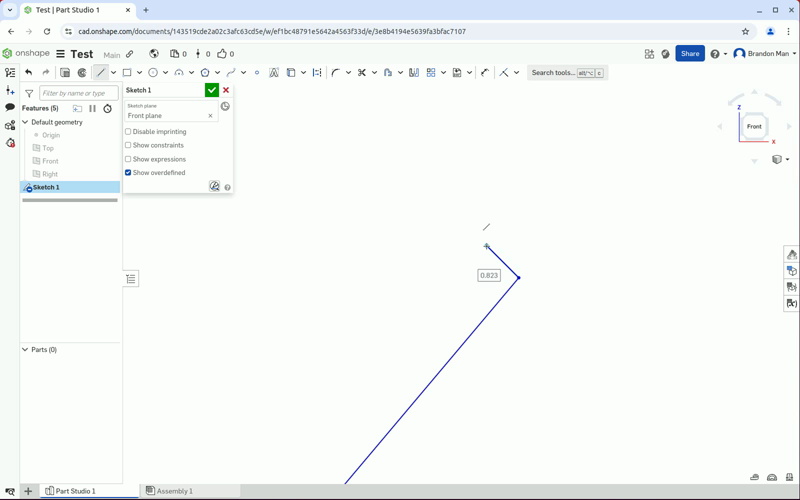
scroll(-6)
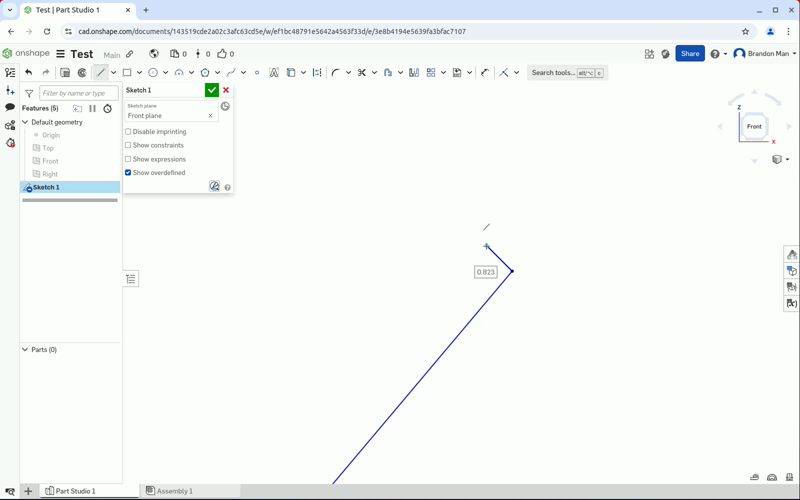
scroll(-6)
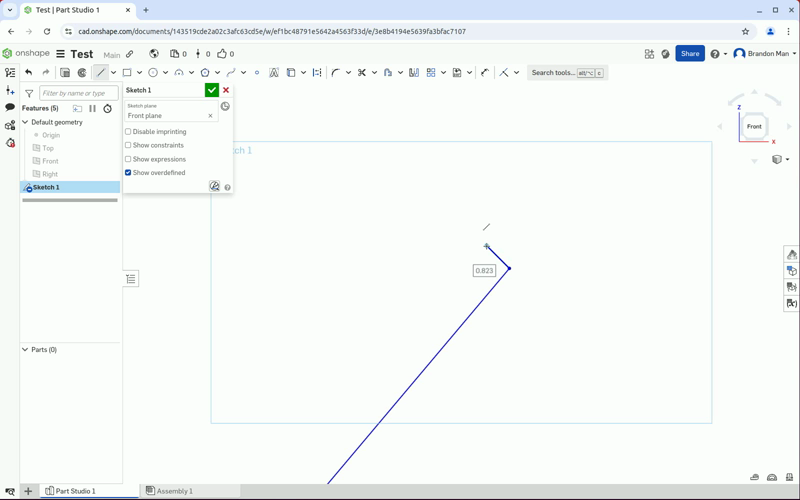
scroll(-6)
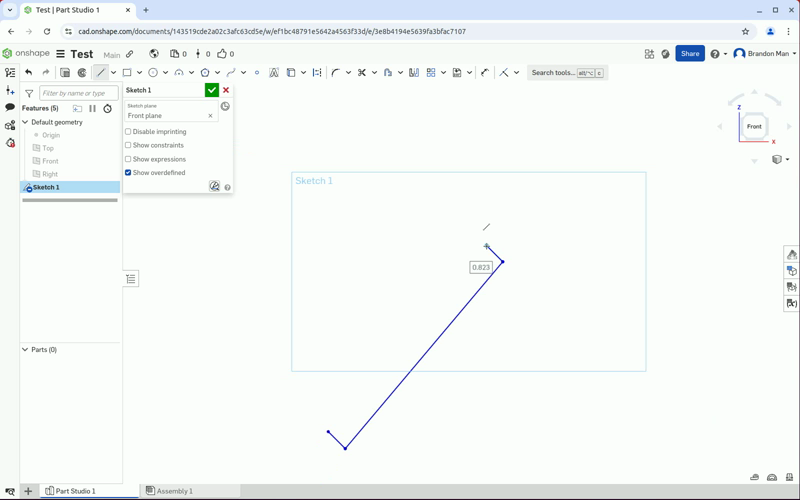
scroll(-6)
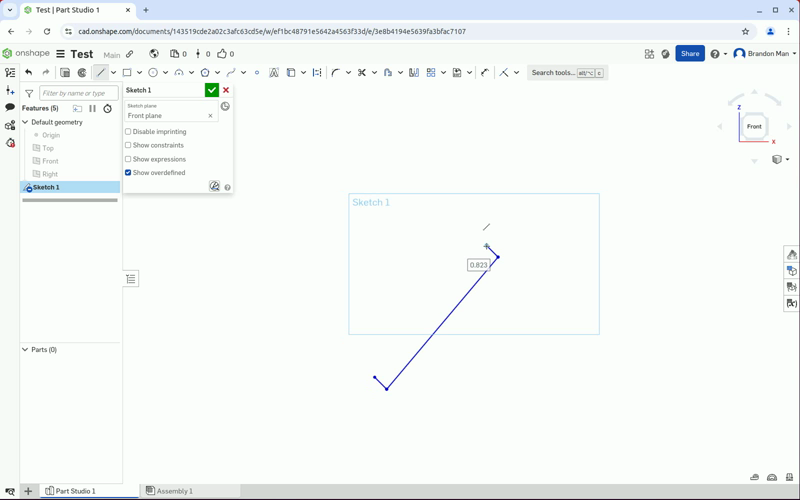
scroll(-6)
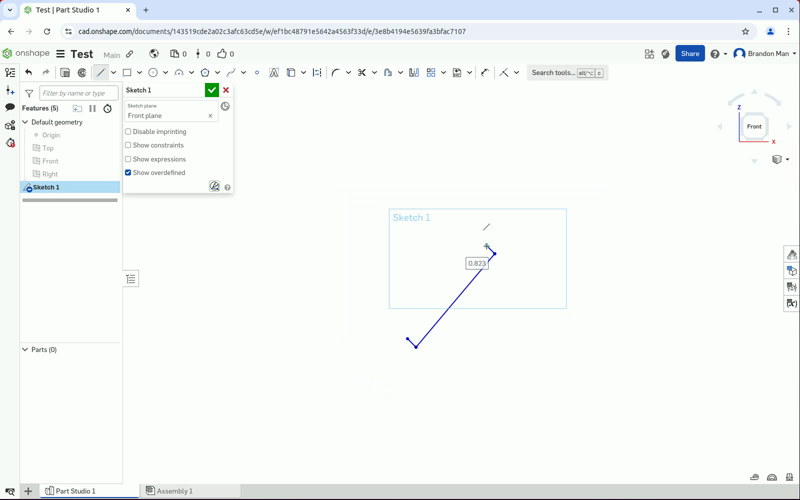
scroll(-6)
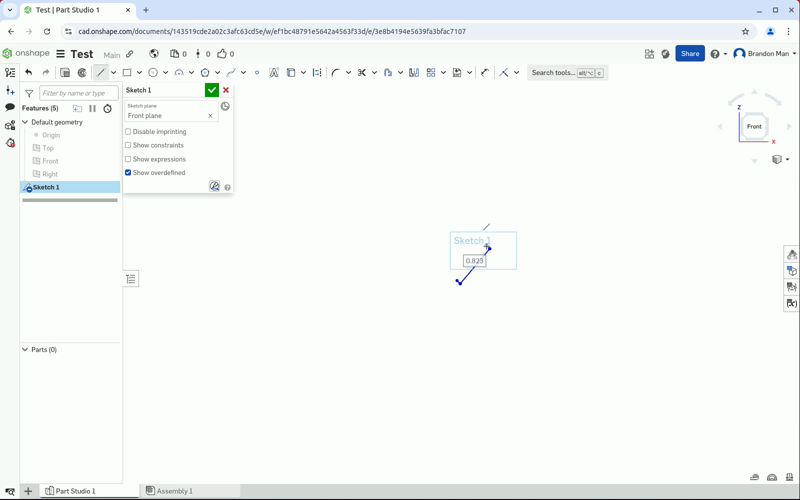
key_up(shift)
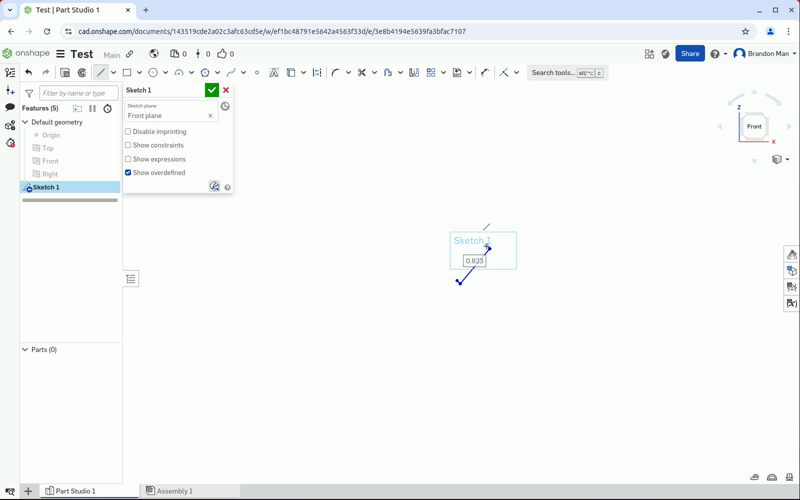
mouse_move(516, 245)
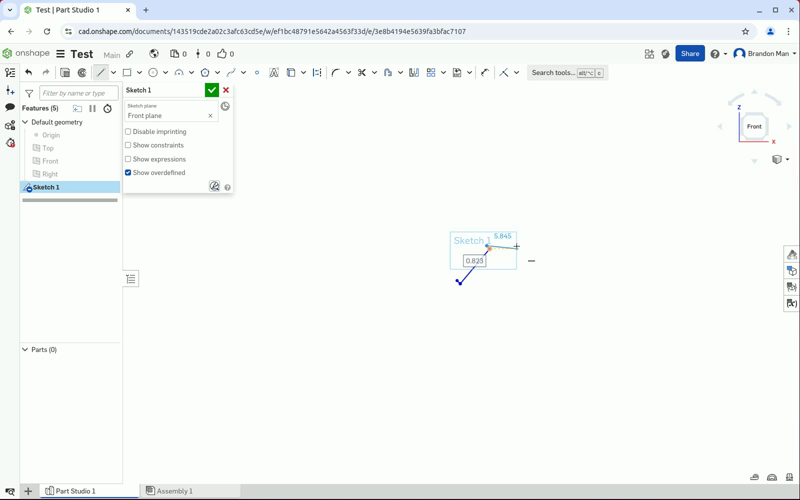
key_down(shift)
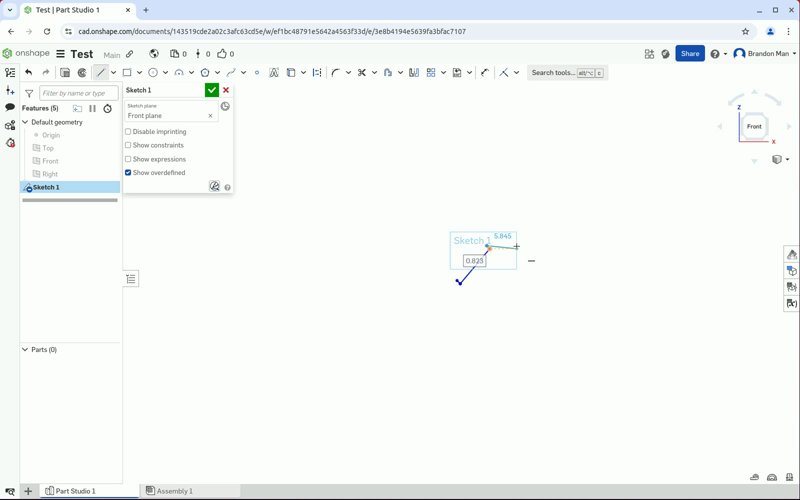
mouse_move(457, 280)
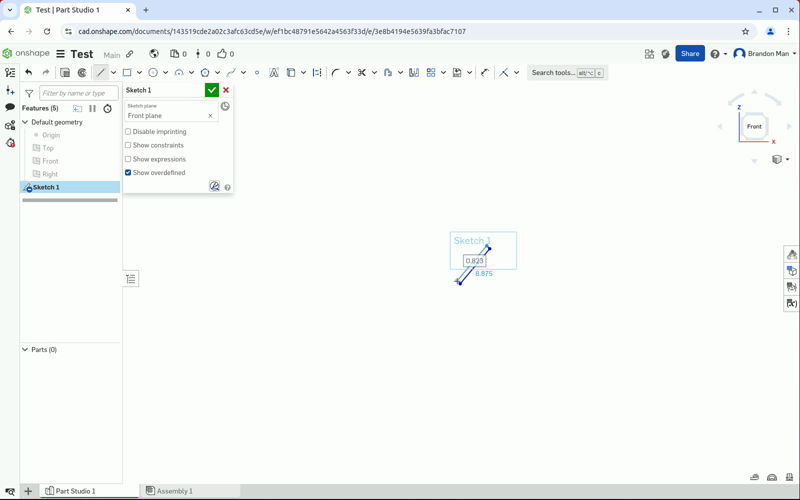
scroll(6)
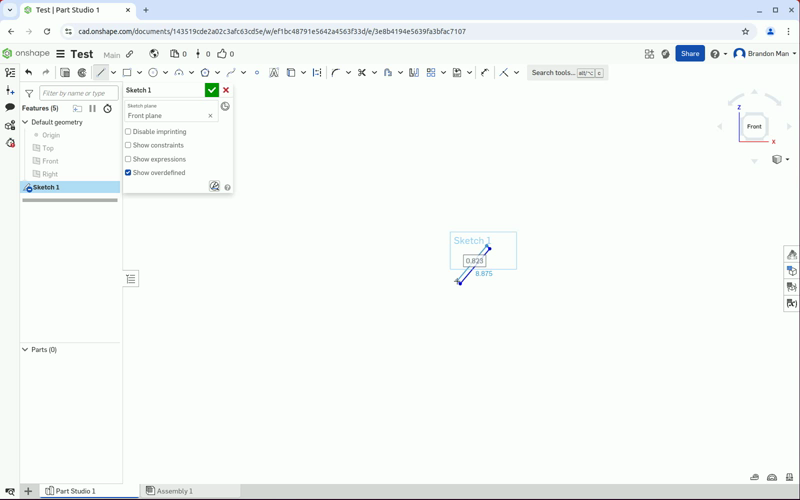
scroll(6)
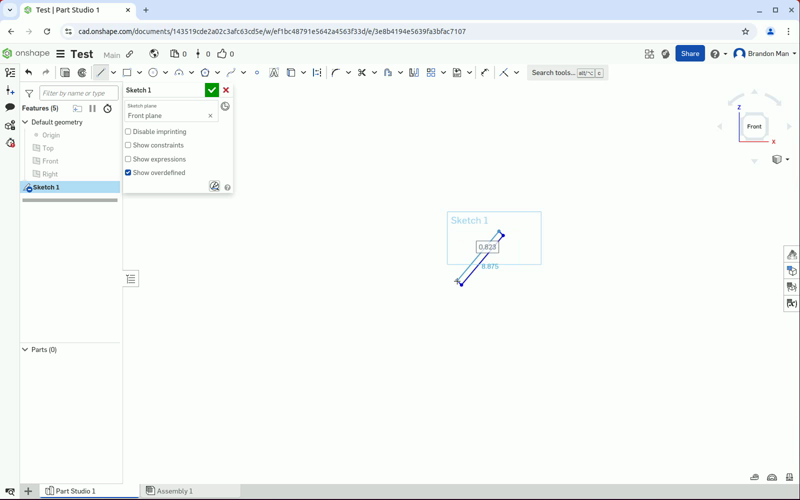
scroll(6)
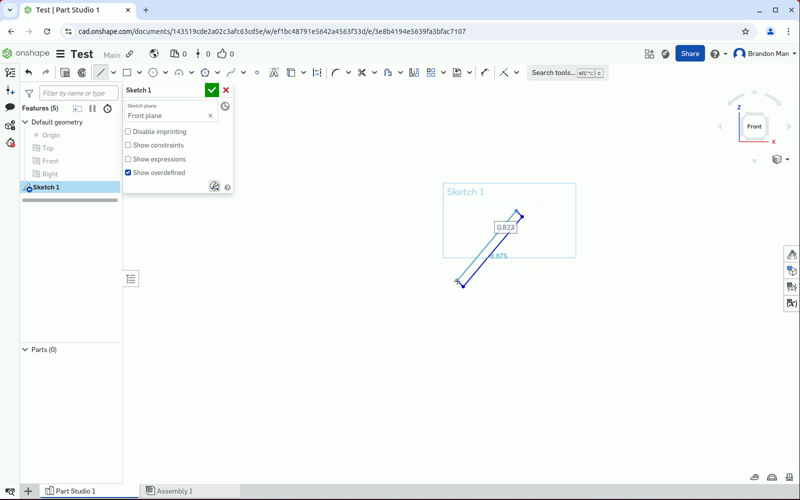
scroll(6)
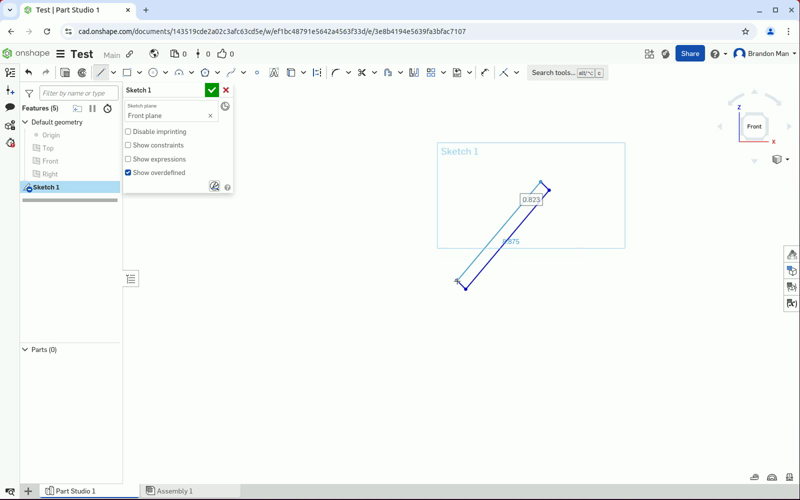
scroll(6)
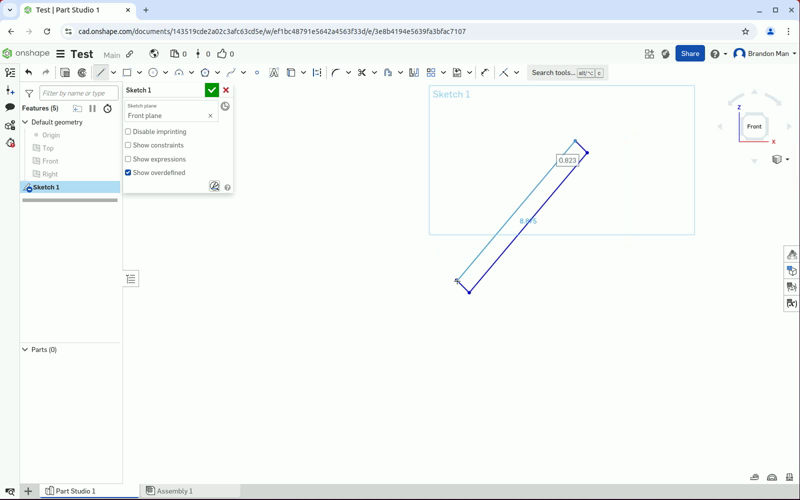
scroll(6)
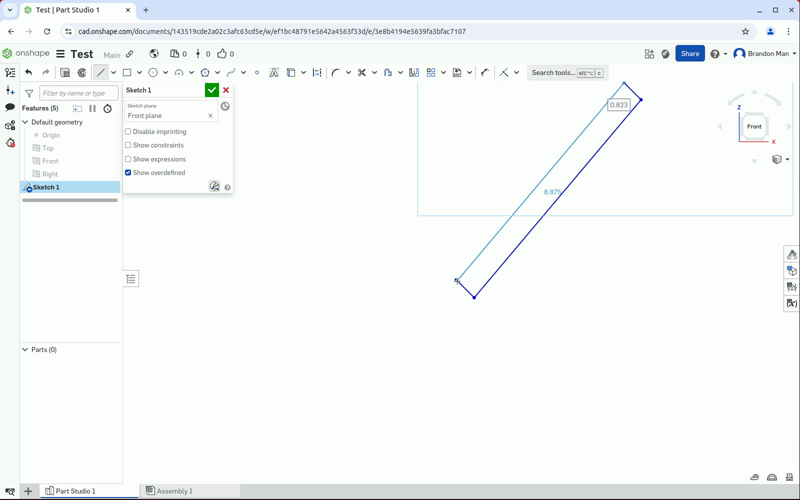
scroll(6)
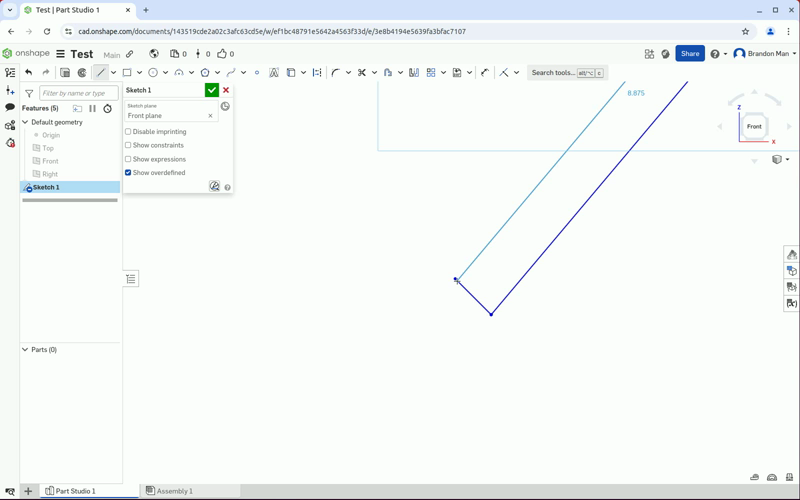
key_up(shift)
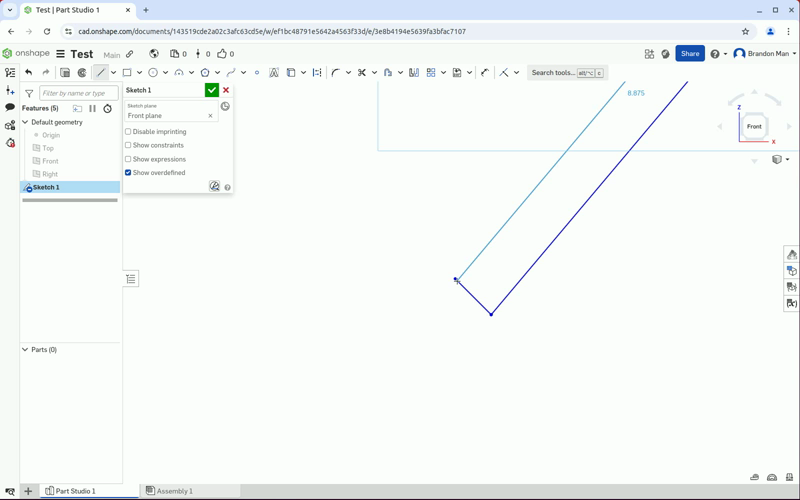
click(457, 280)
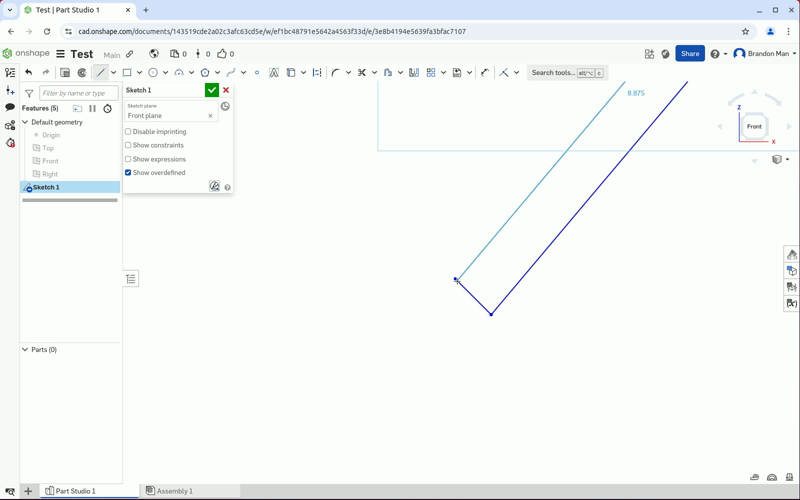
scroll(-6)
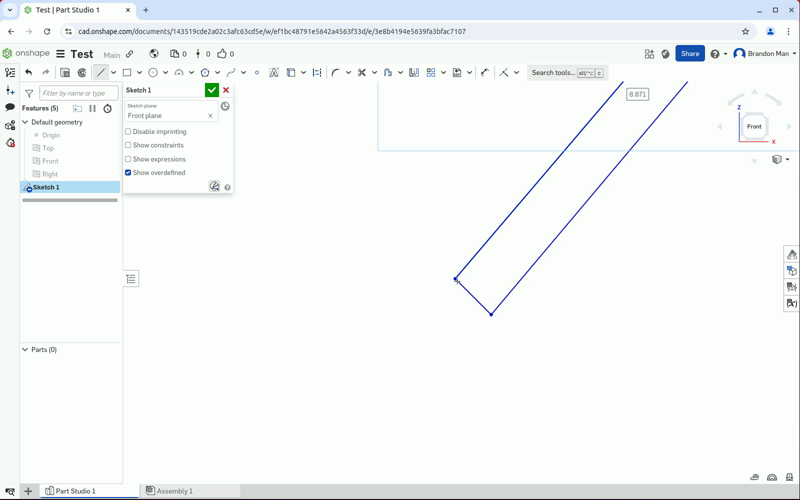
scroll(-6)
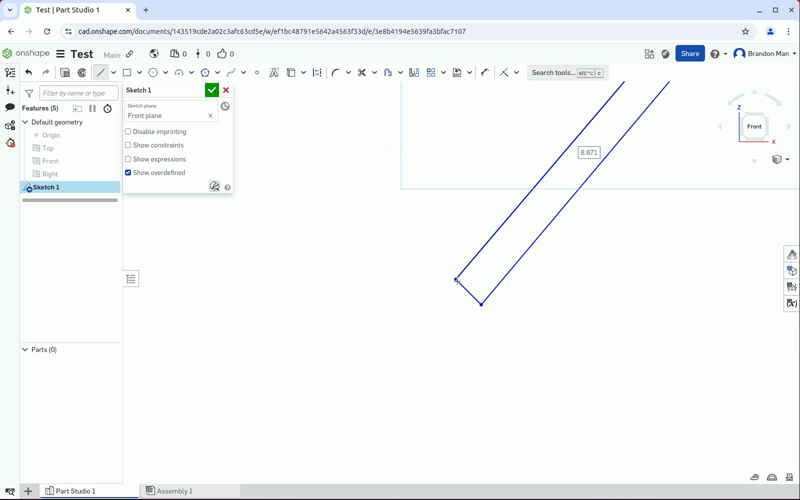
scroll(-6)
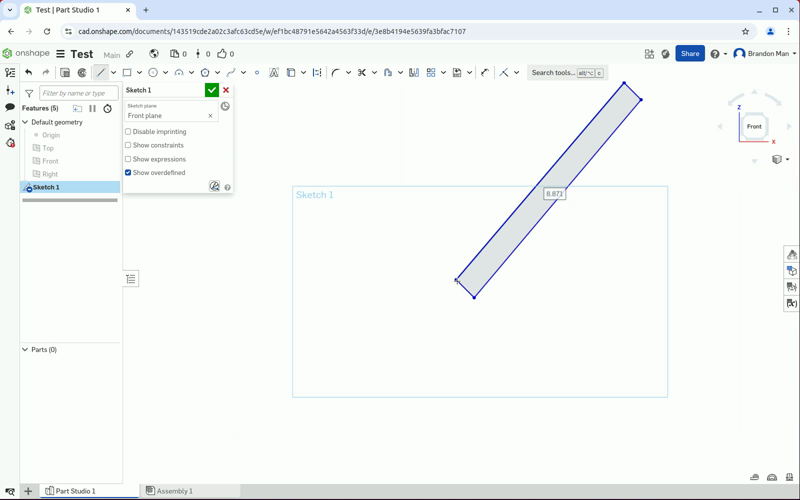
scroll(-6)
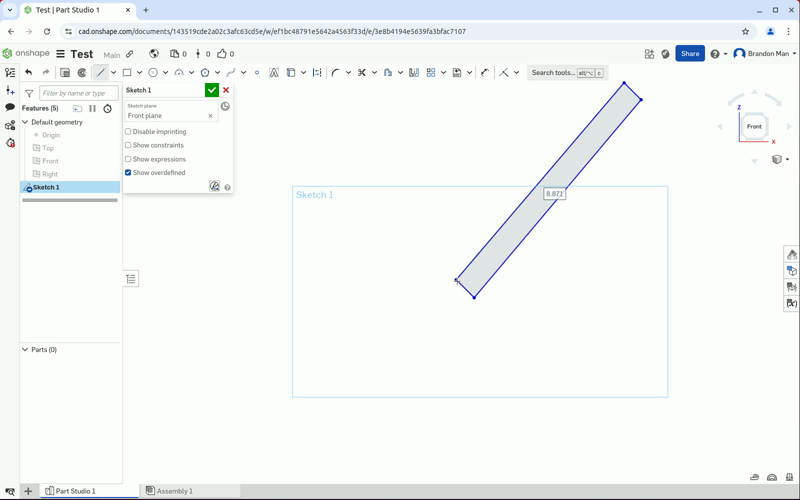
scroll(-6)
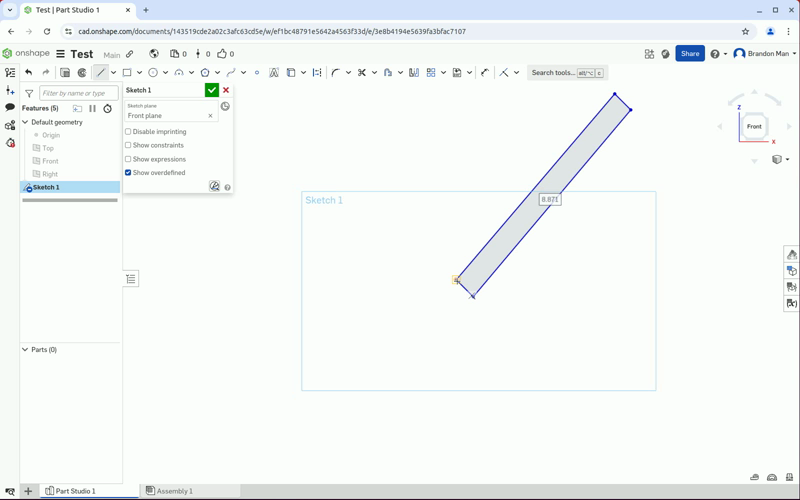
scroll(-6)
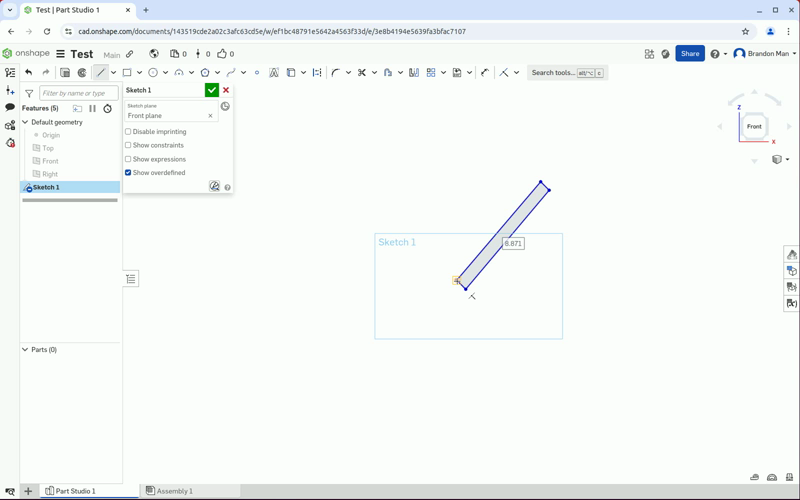
scroll(-6)
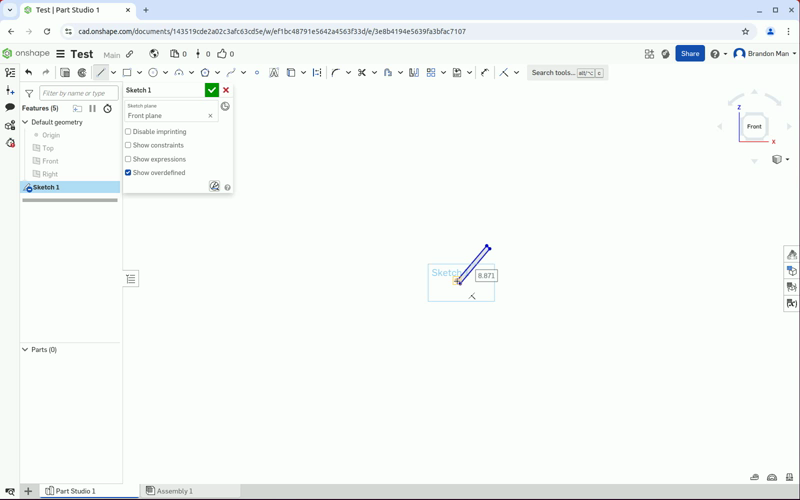
key(esc)
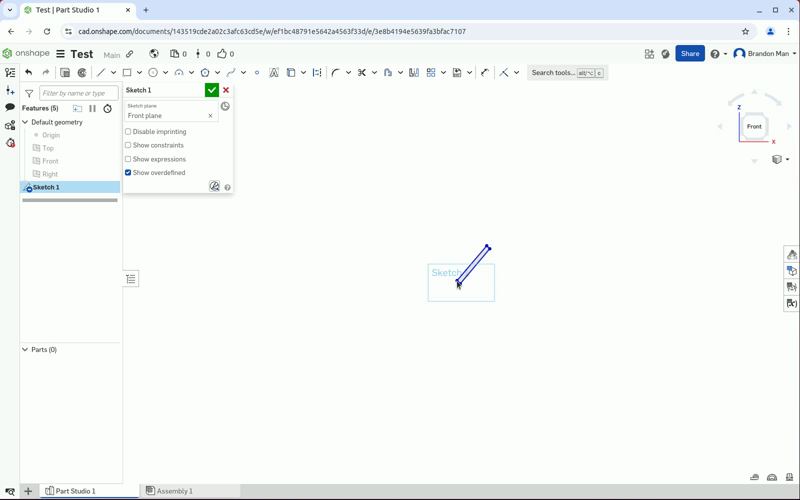
mouse_move(486, 250)
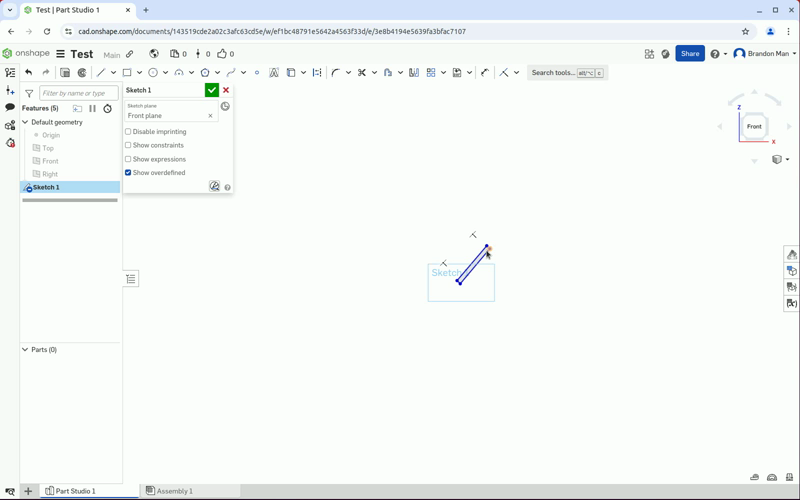
scroll(6)
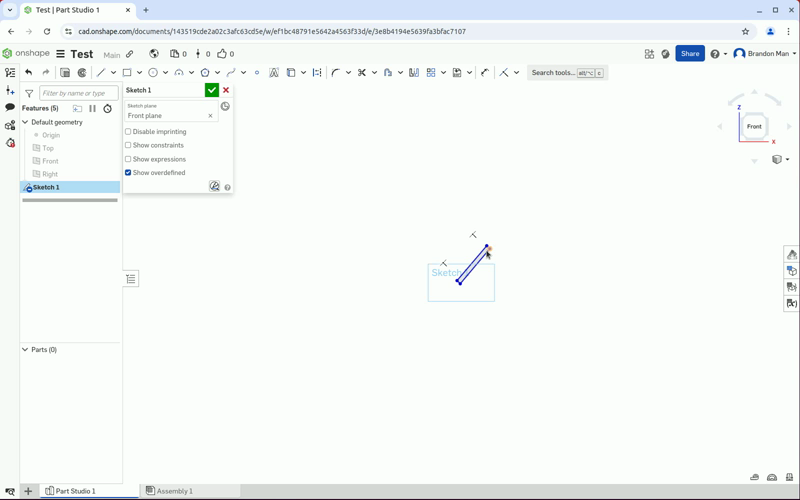
scroll(6)
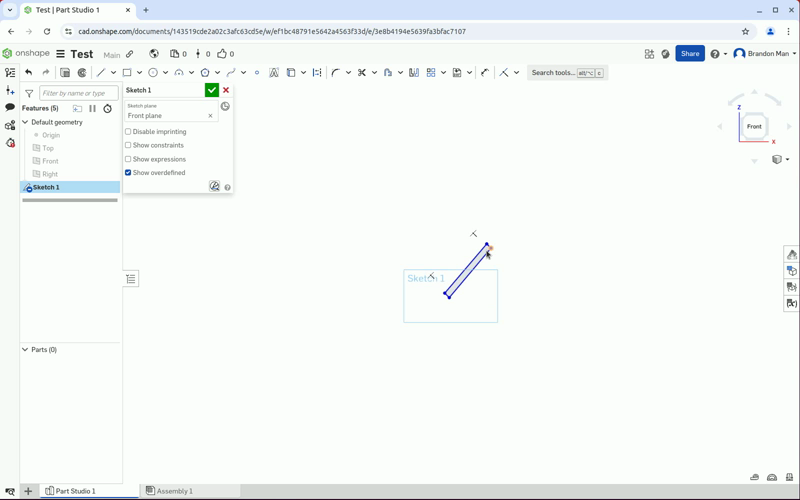
scroll(6)
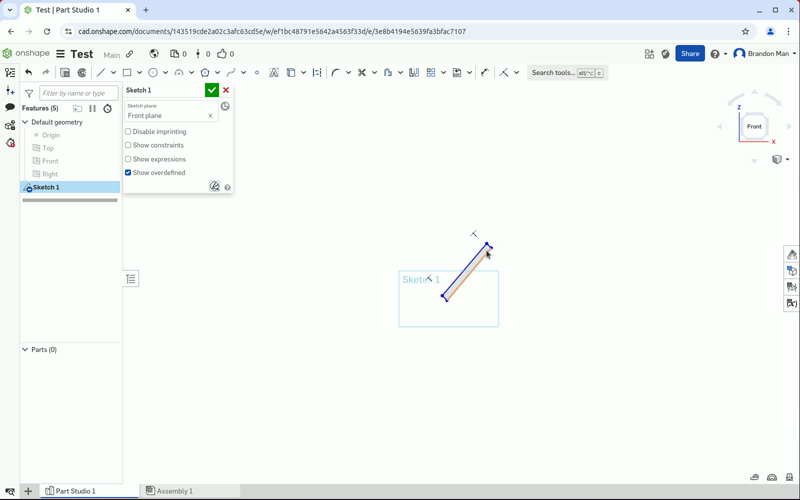
scroll(6)
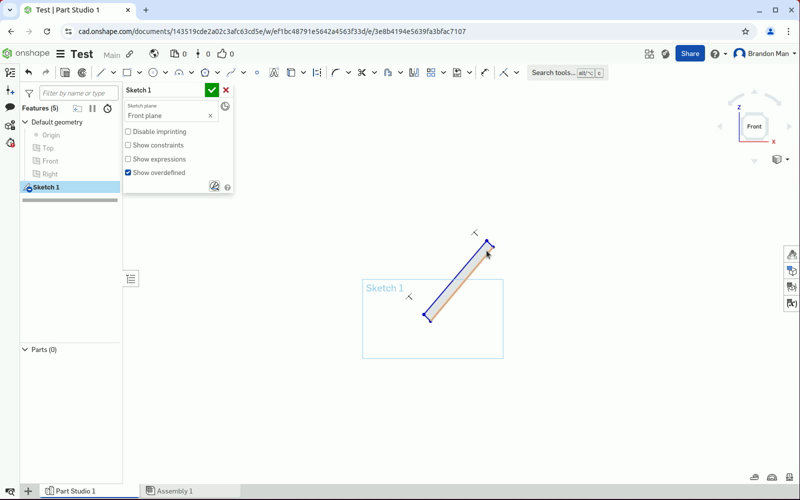
scroll(6)
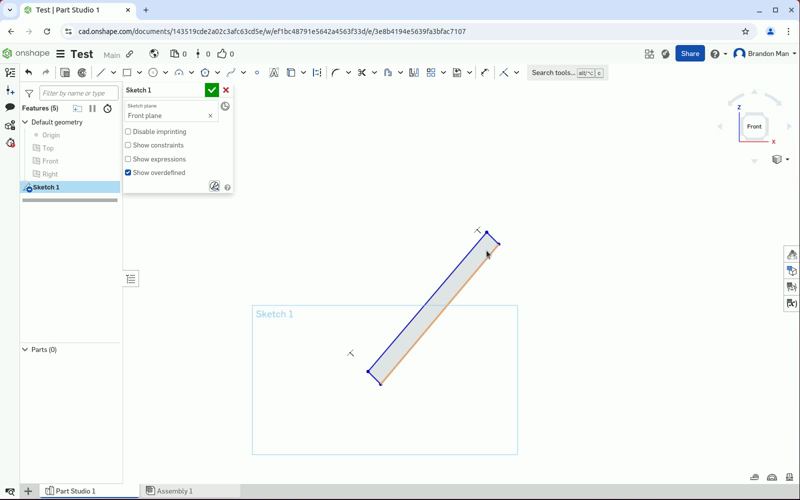
scroll(6)
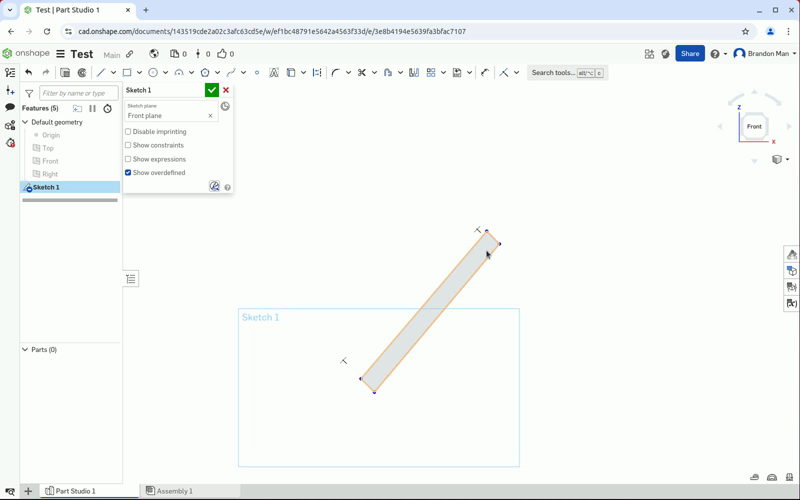
scroll(6)
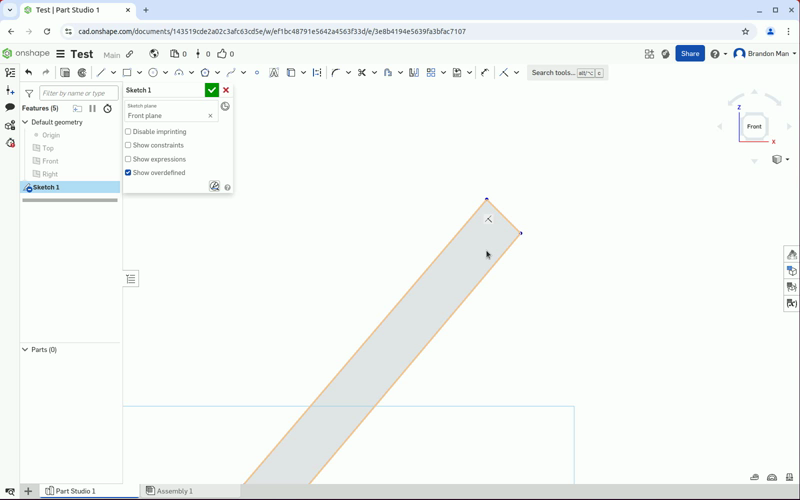
click(486, 250)
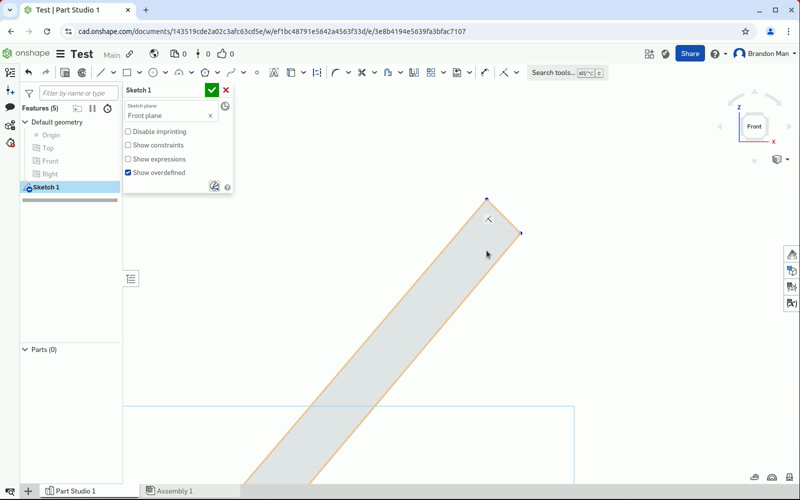
scroll(-6)
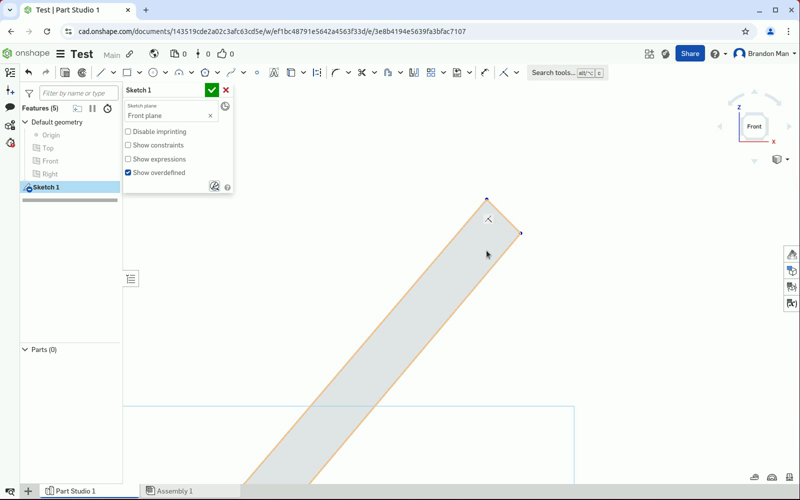
scroll(-6)
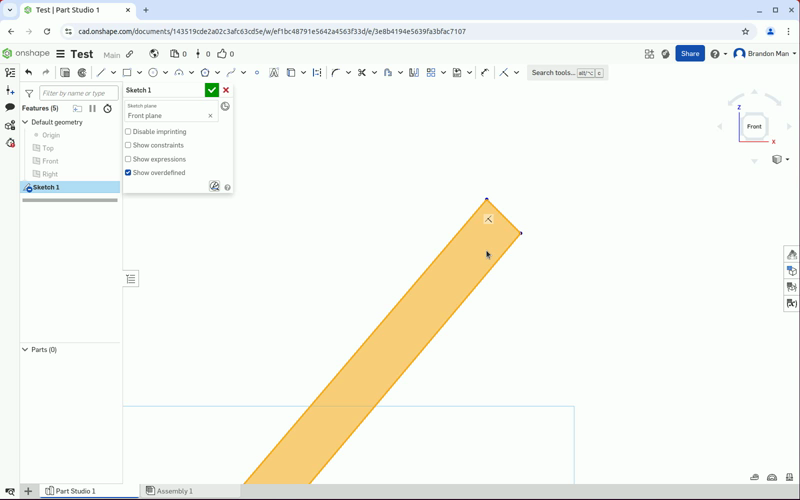
scroll(-6)
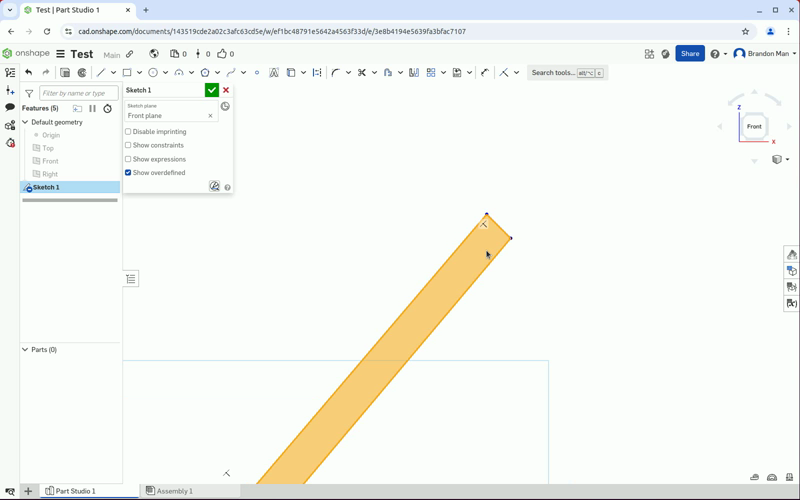
scroll(-6)
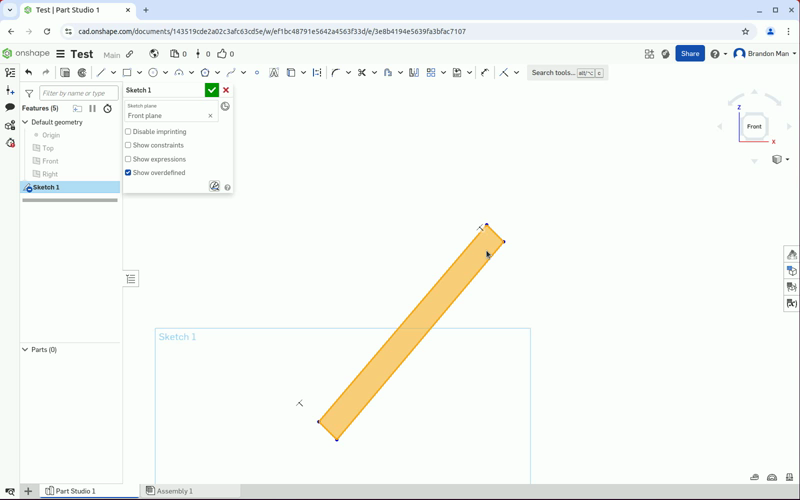
scroll(-6)
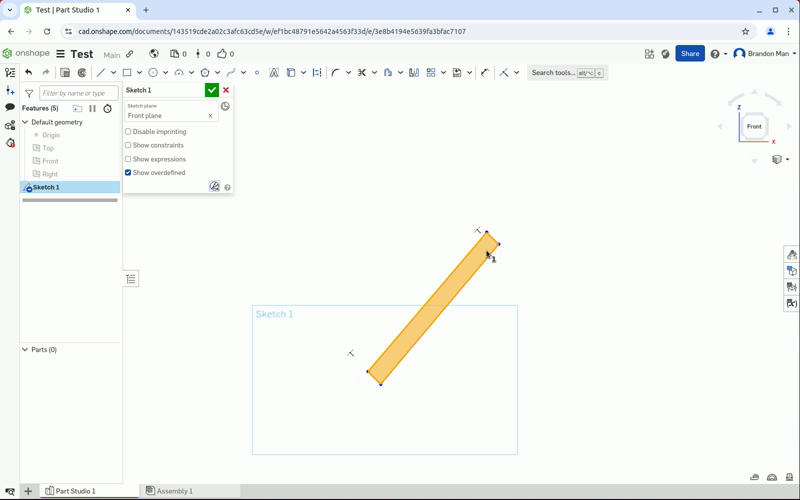
scroll(-6)
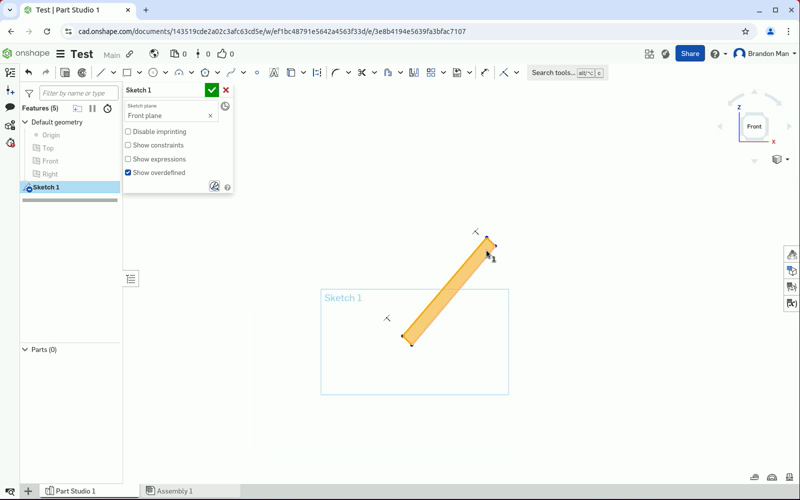
scroll(-6)
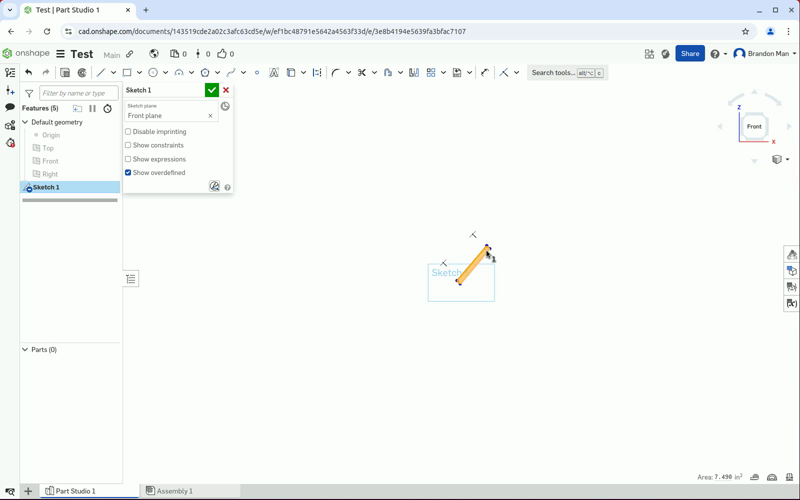
mouse_move(73, 352)
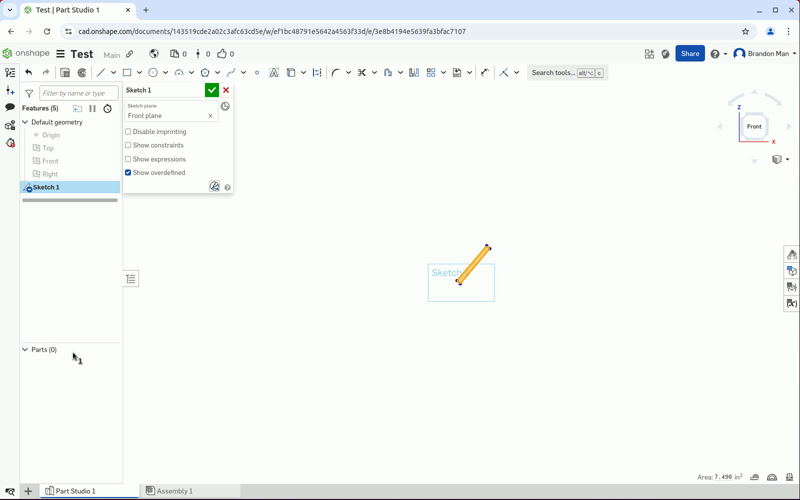
key(shift+y)
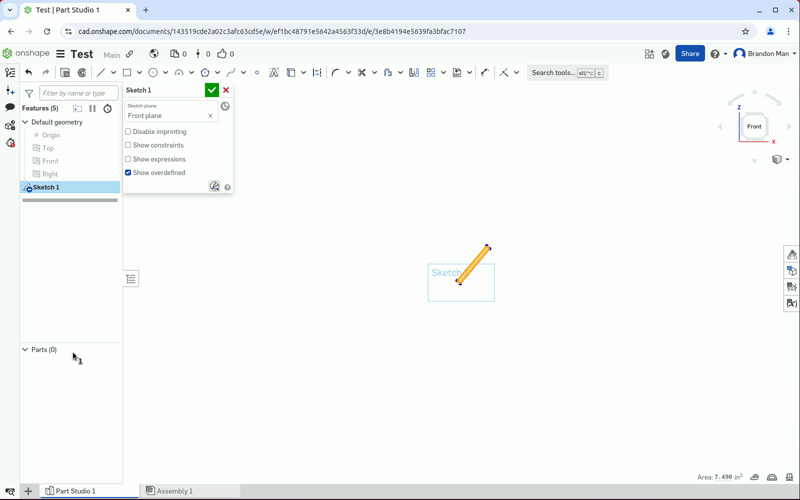
key(shift+e)
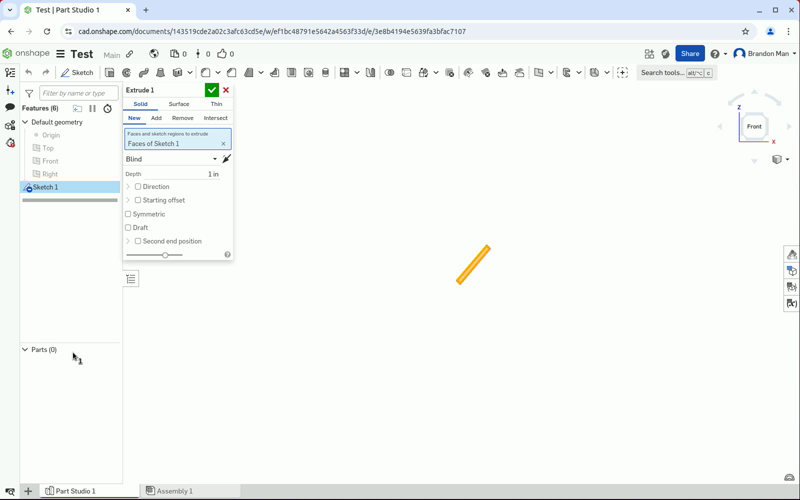
mouse_move(143, 106)
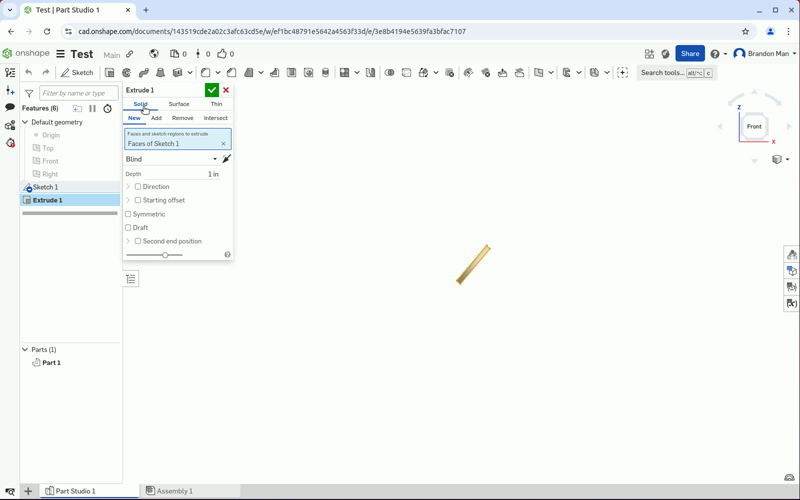
click(143, 106)
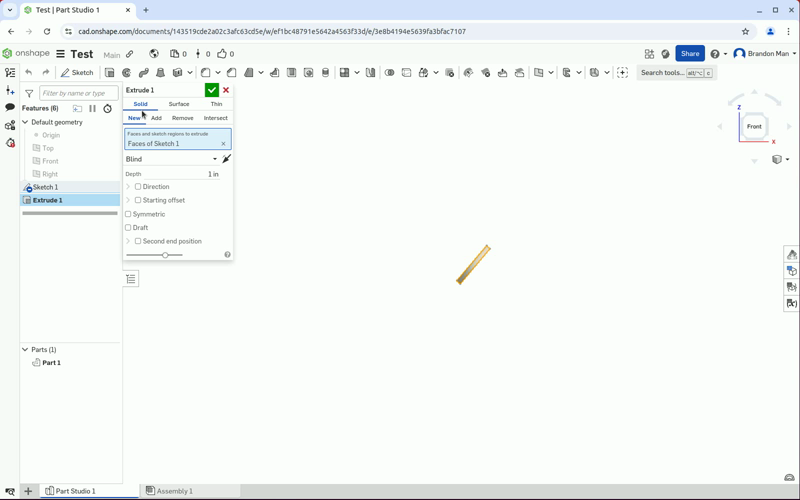
mouse_move(137, 120)
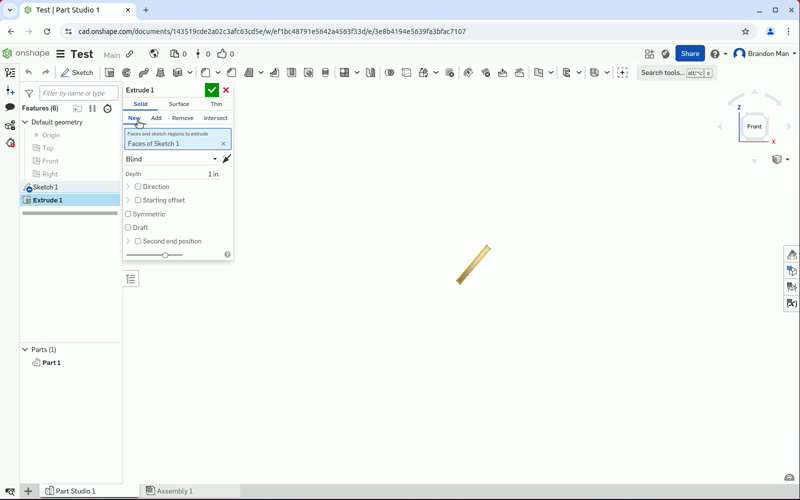
click(137, 120)
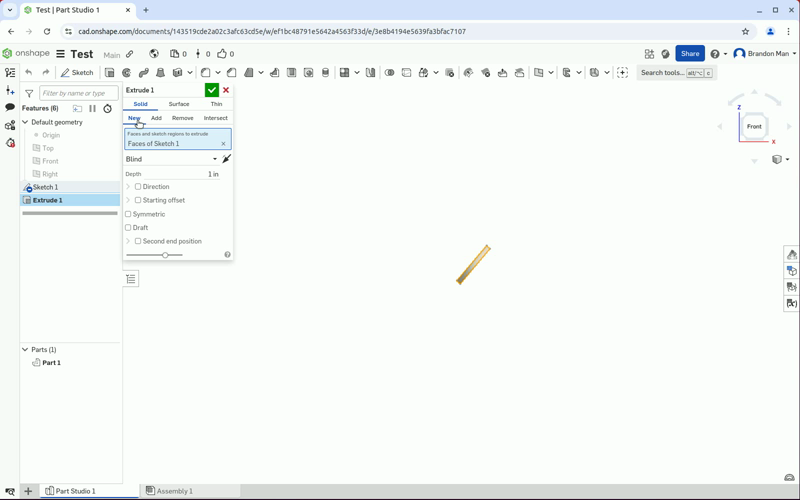
key(tab, 4)
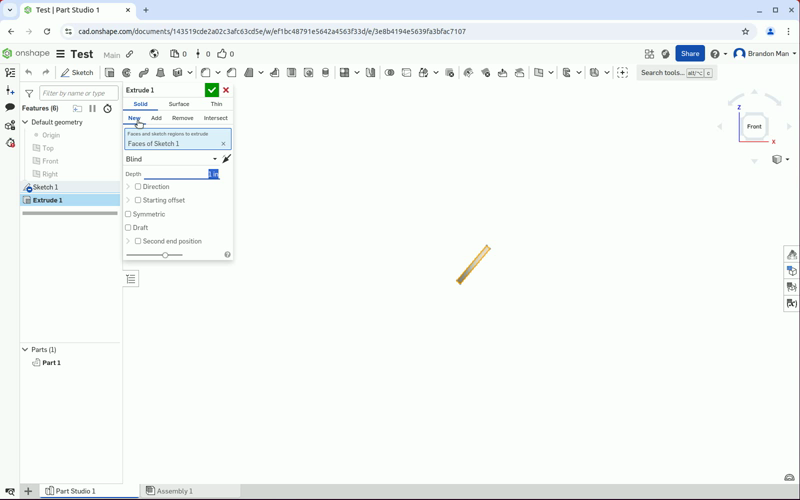
text(23.108)
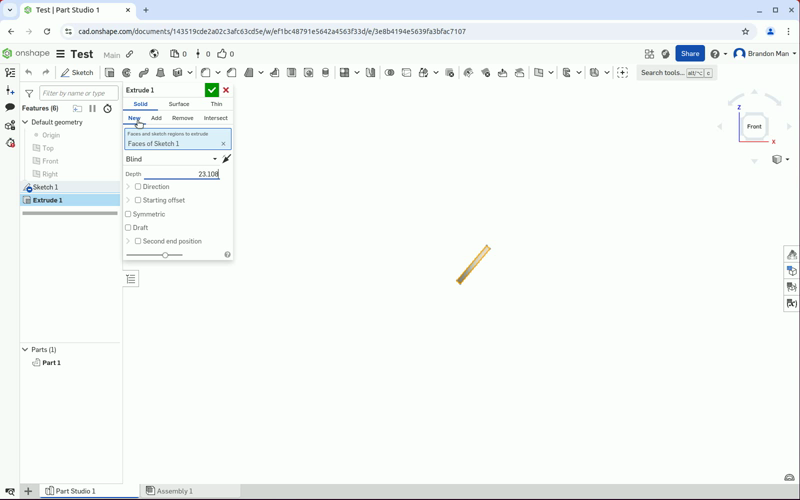
key(enter)
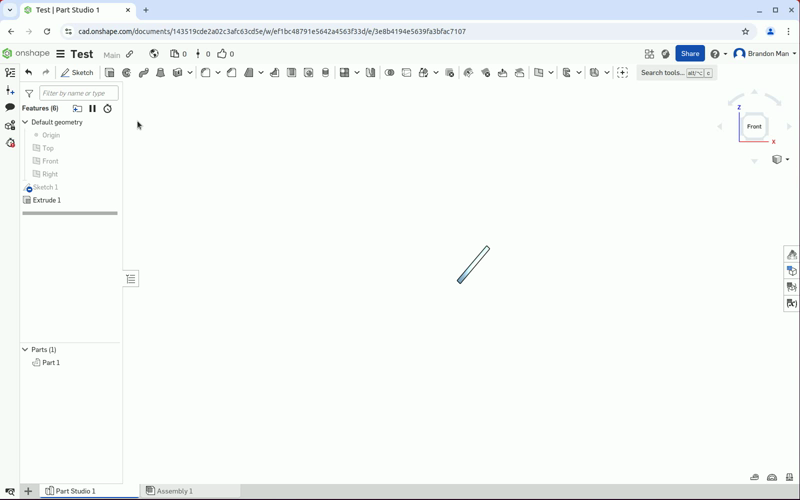
key(shift+h)
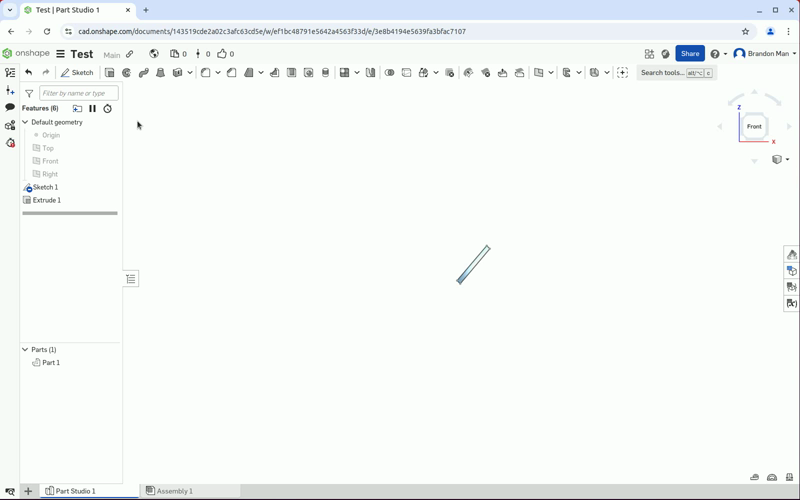
key(shift+h)
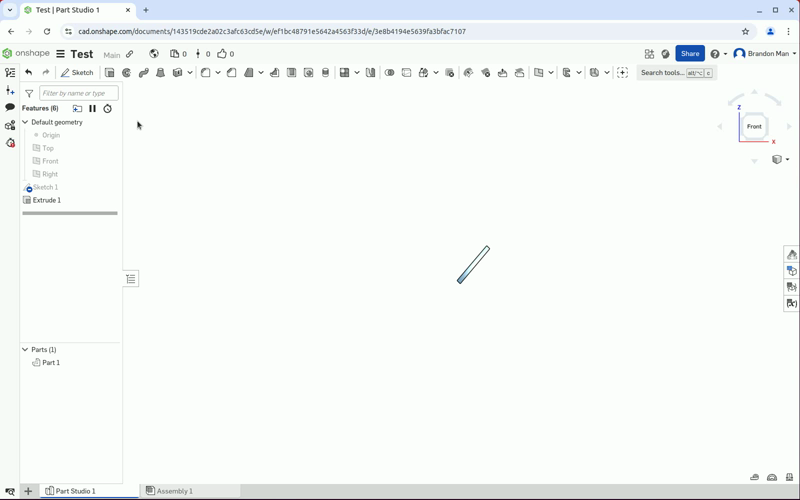
mouse_move(73, 189)
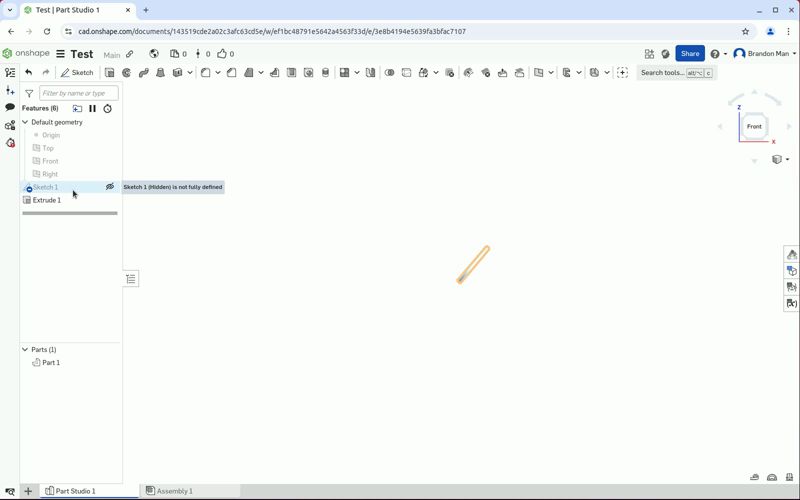
click(73, 189)
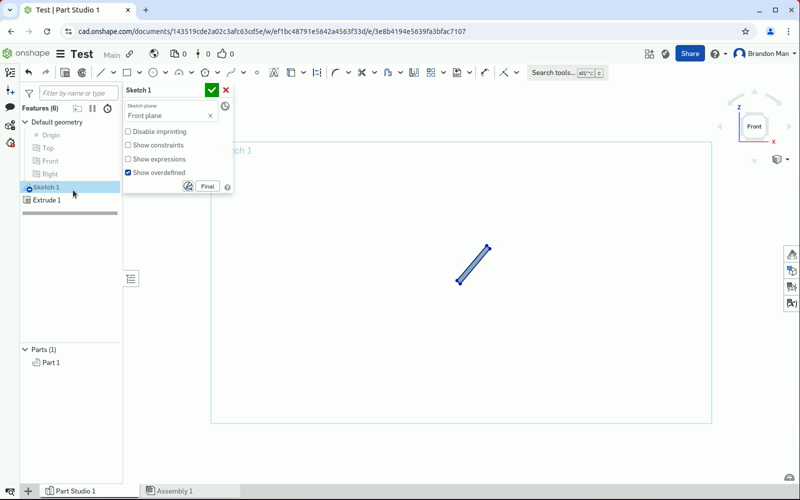
mouse_move(229, 92)
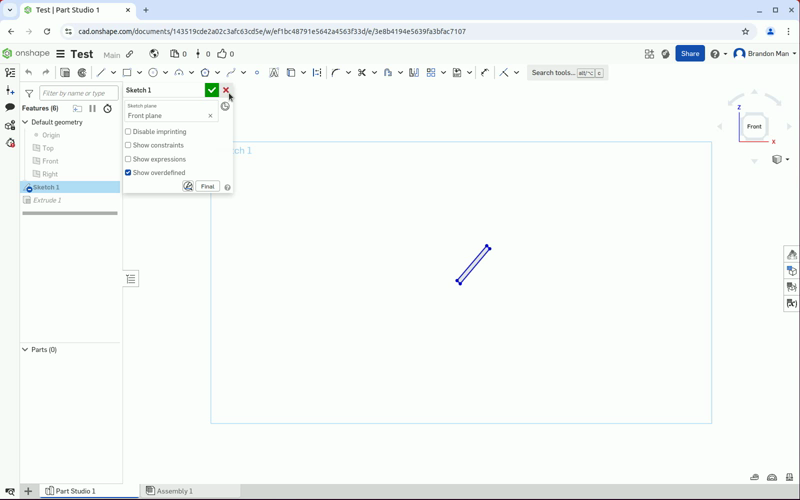
click(229, 92)
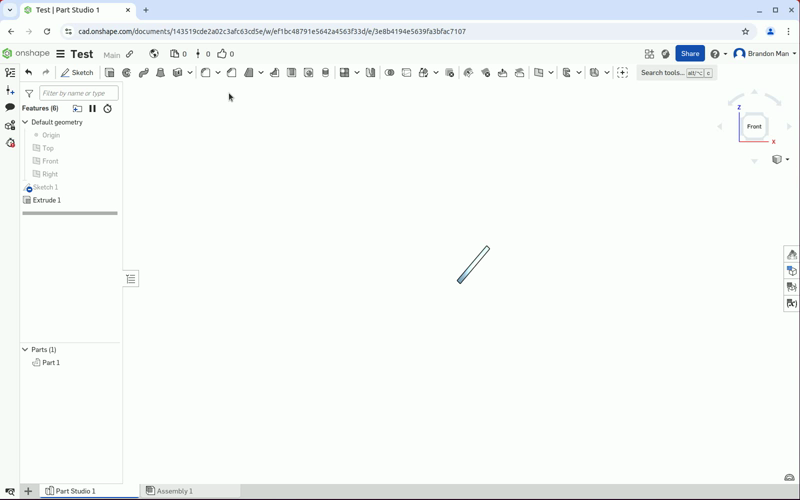
mouse_move(73, 352)
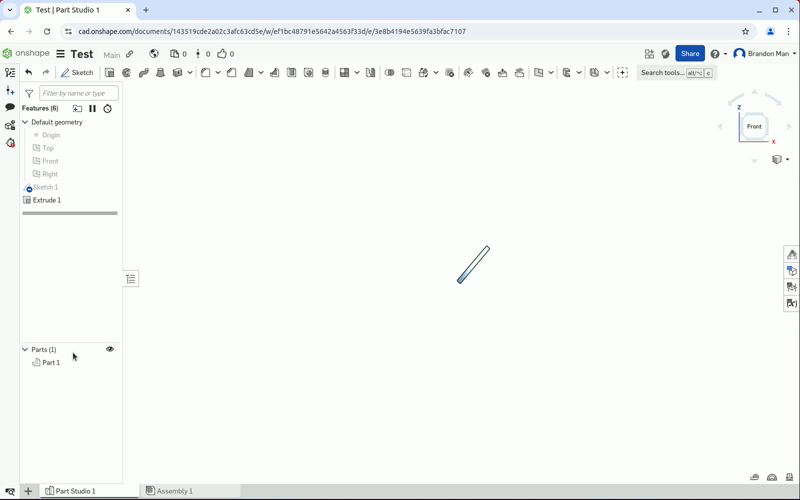
key(y)
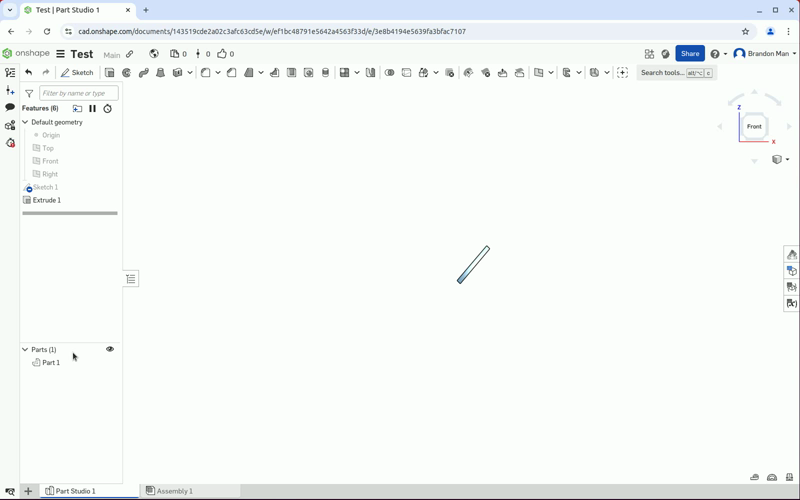
key(shift+p)
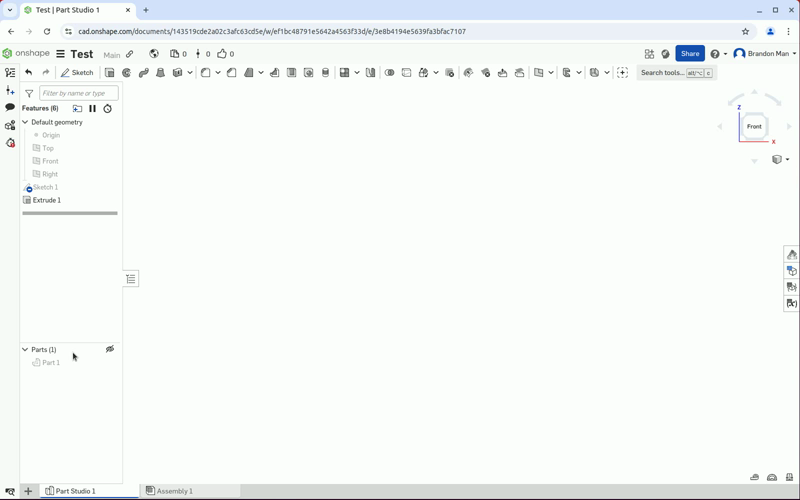
key(space)
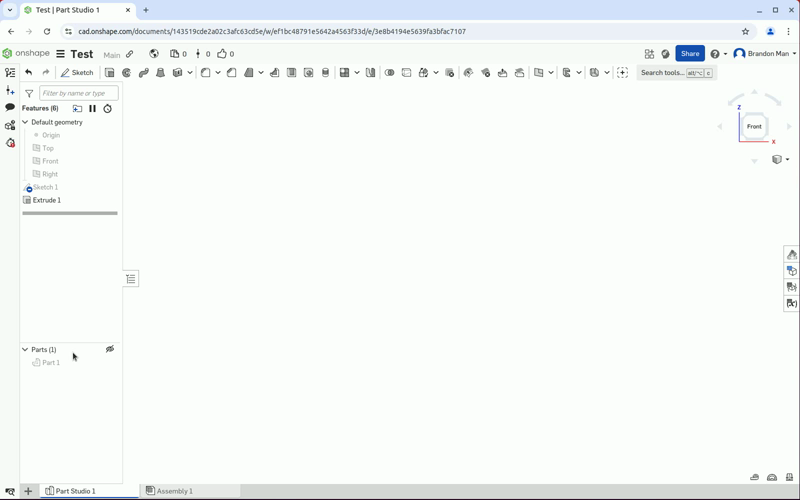
key_down(shift)
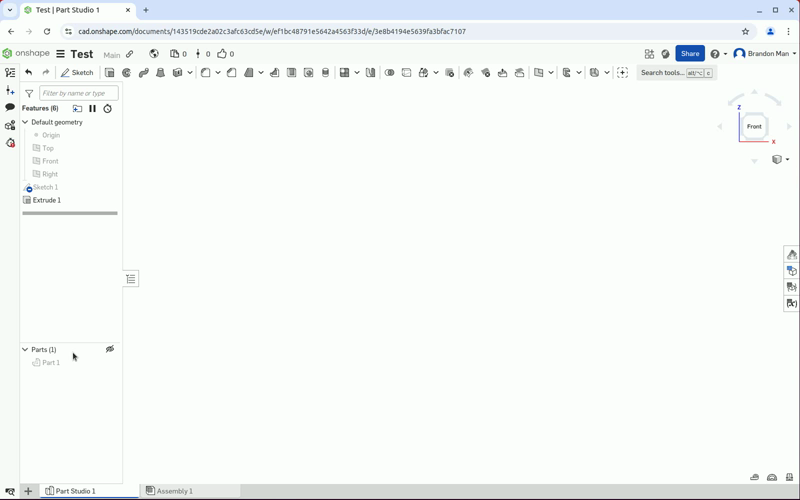
key(down)
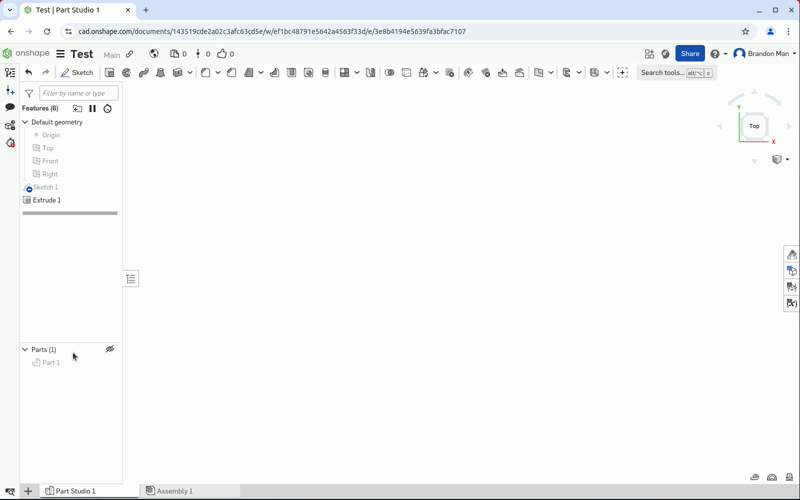
key_up(shift)
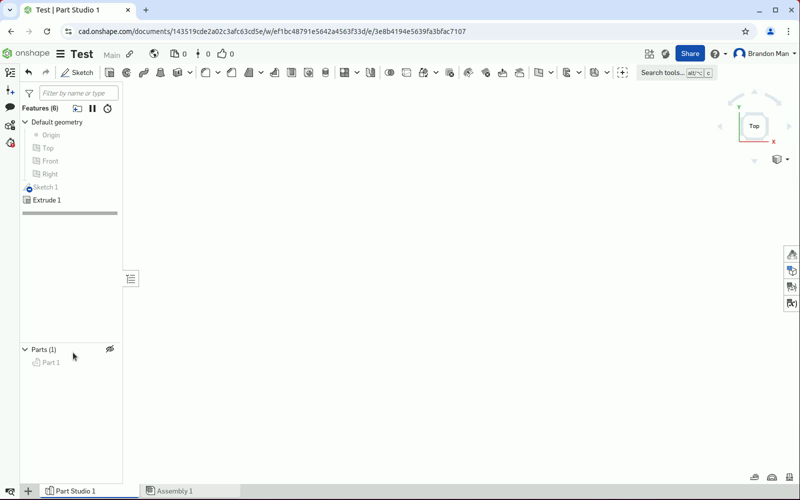
mouse_move(73, 352)
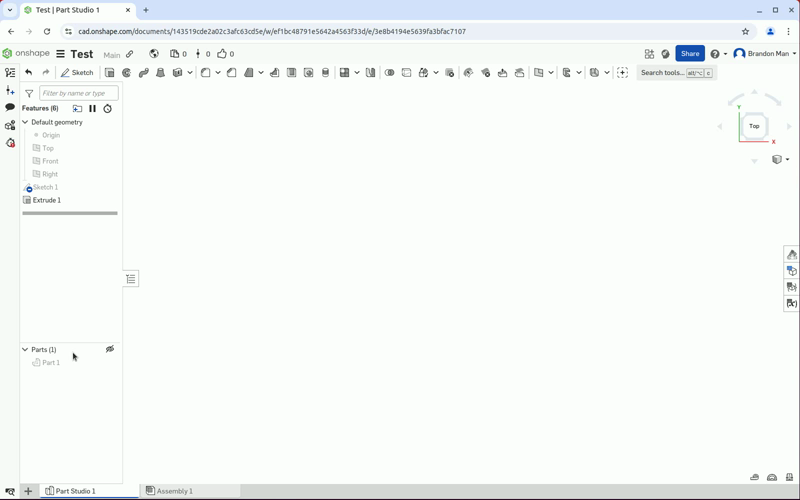
key(shift+y)
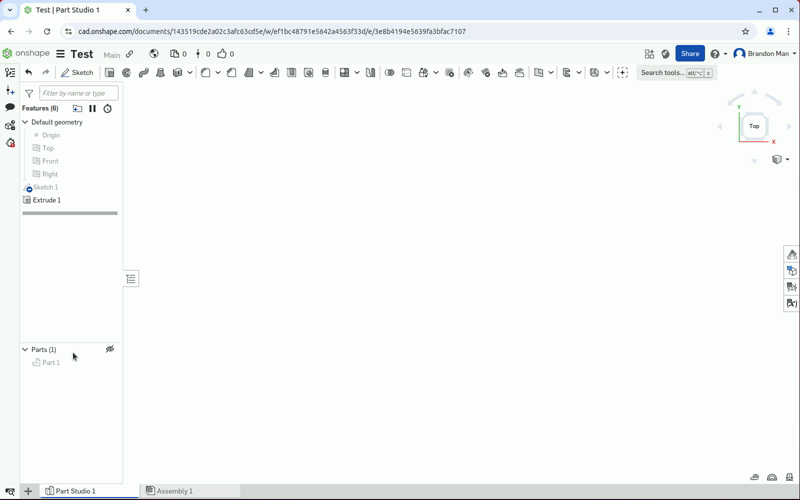
key(shift+s)
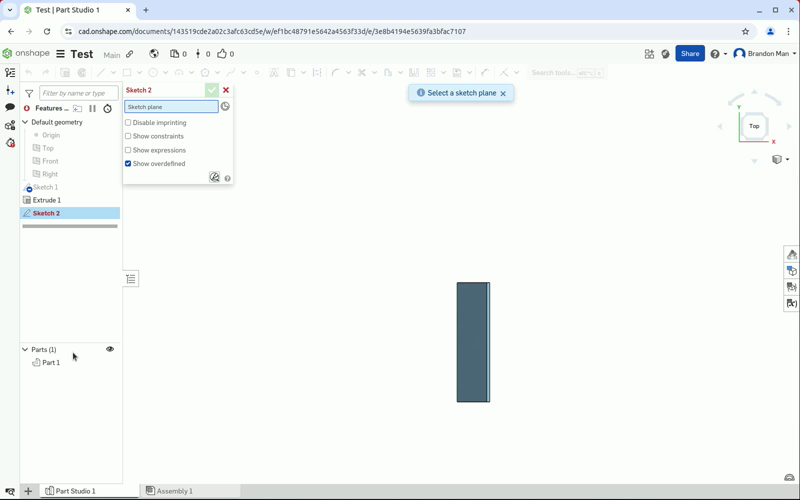
mouse_move(73, 150)
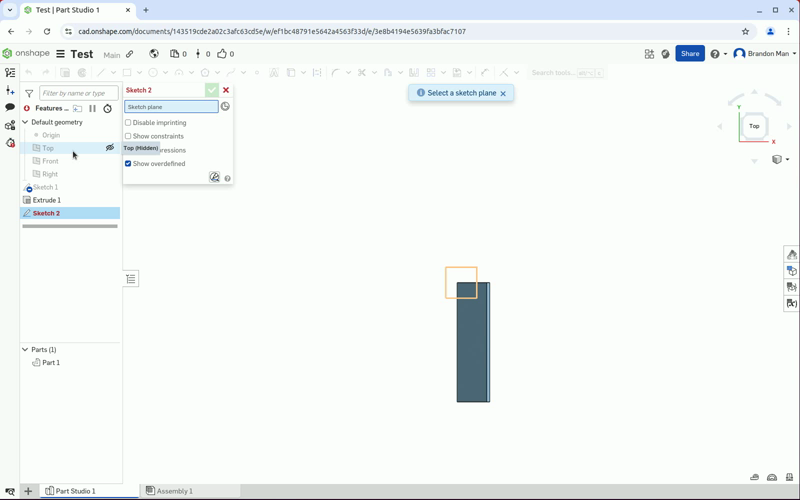
click(73, 150)
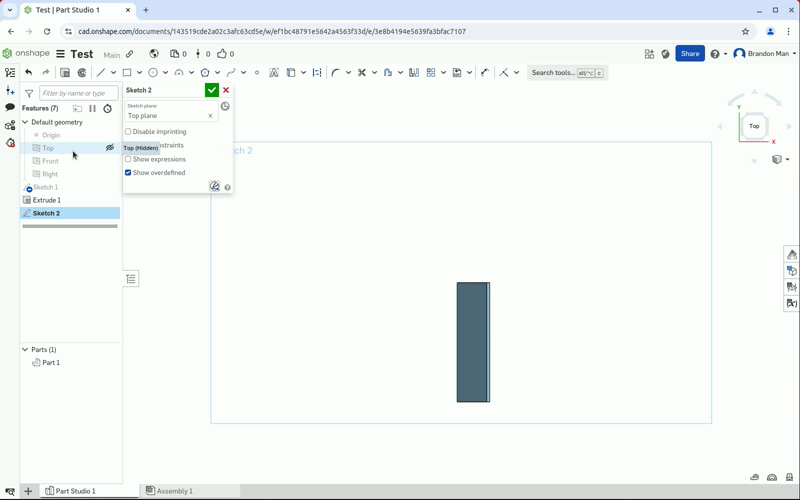
mouse_move(73, 352)
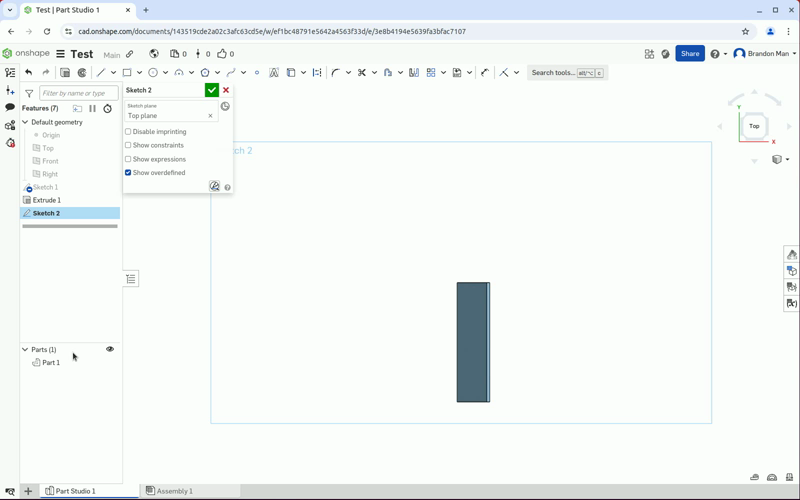
key(y)
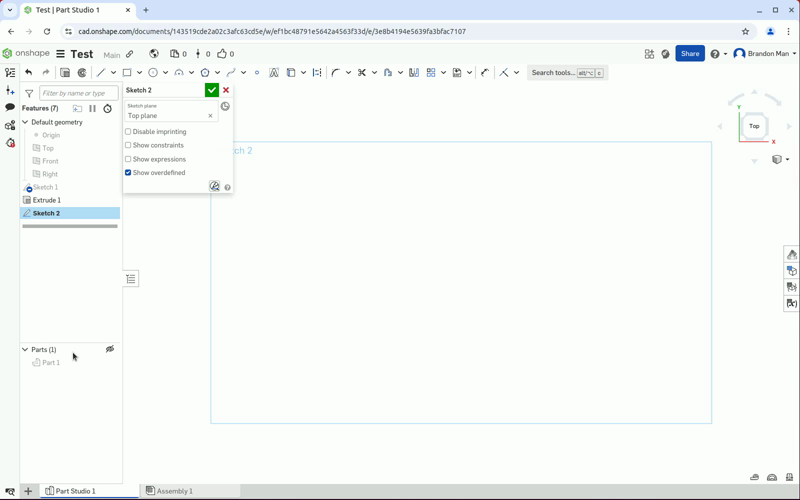
key(l)
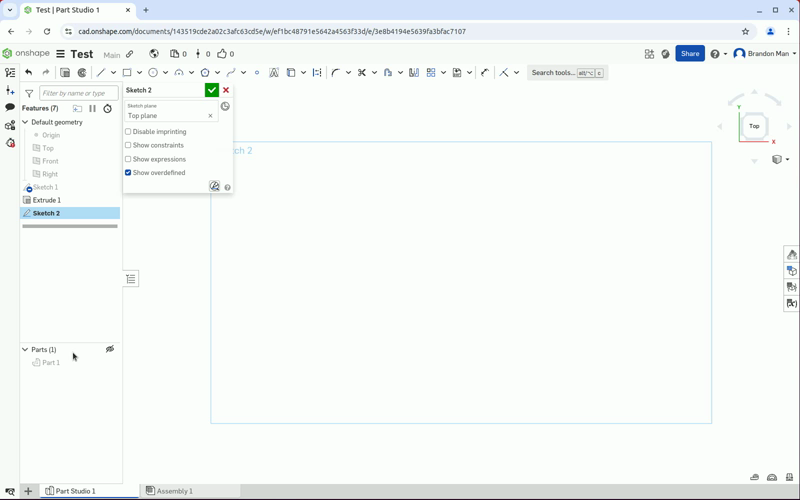
key_down(shift)
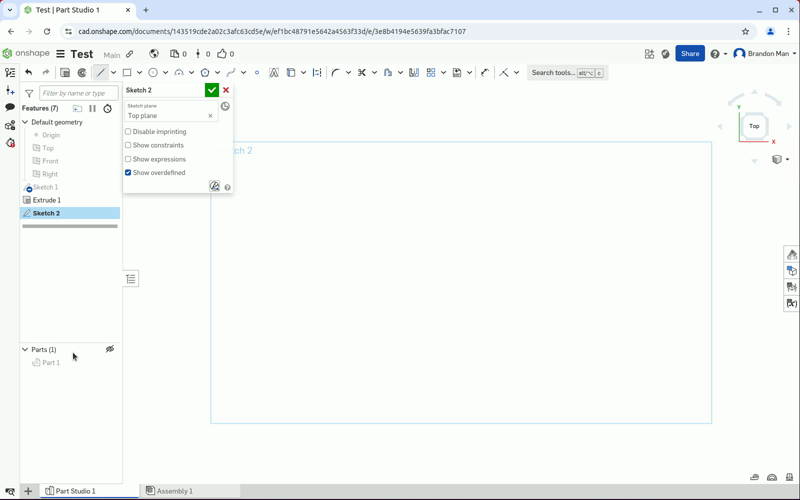
mouse_move(460, 282)
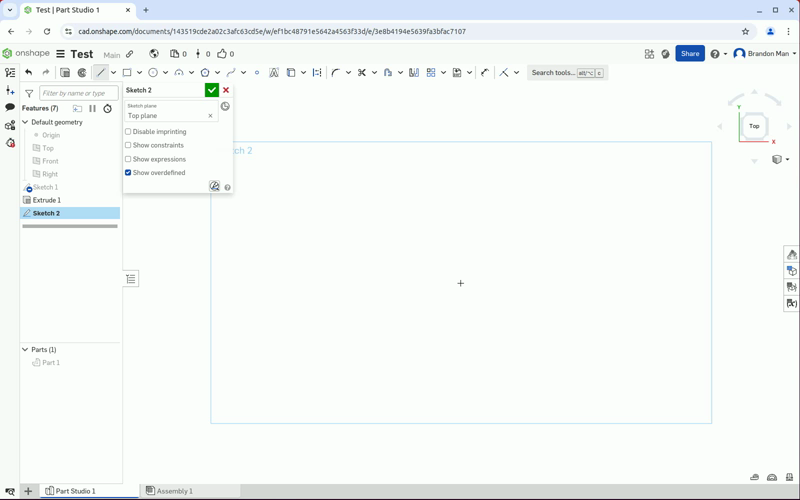
click(460, 282)
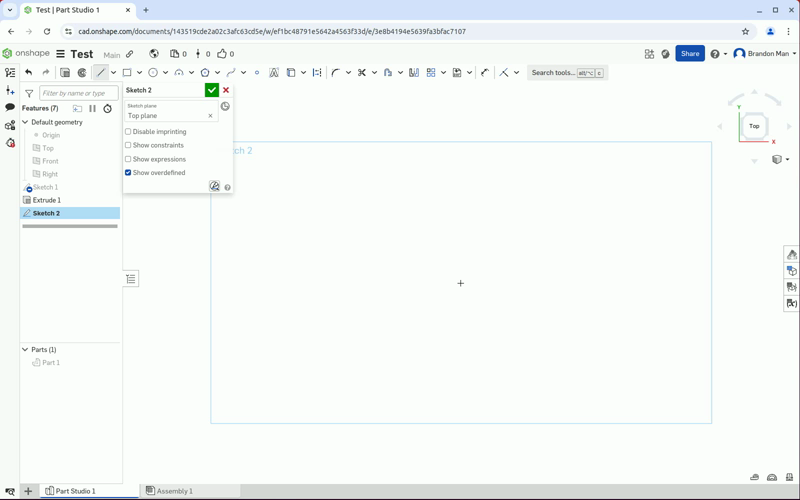
key_up(shift)
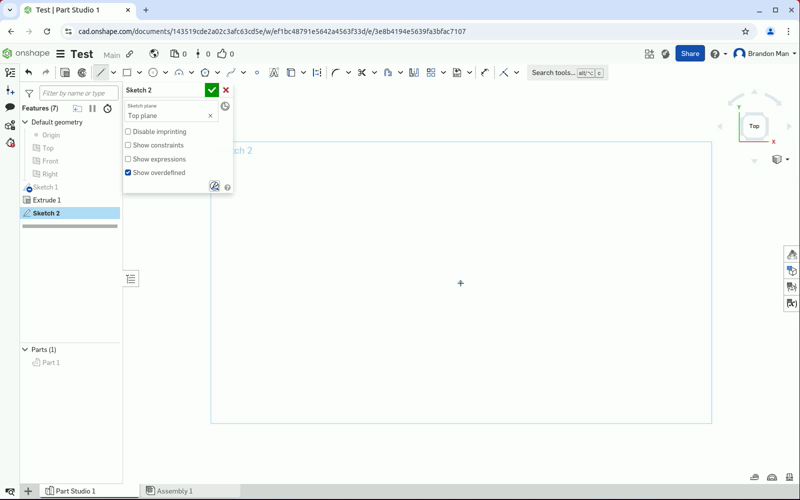
key_down(shift)
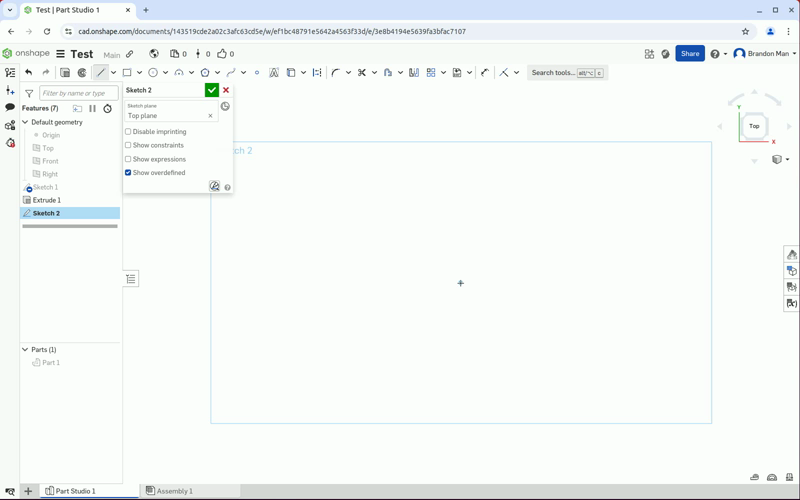
mouse_move(542, 364)
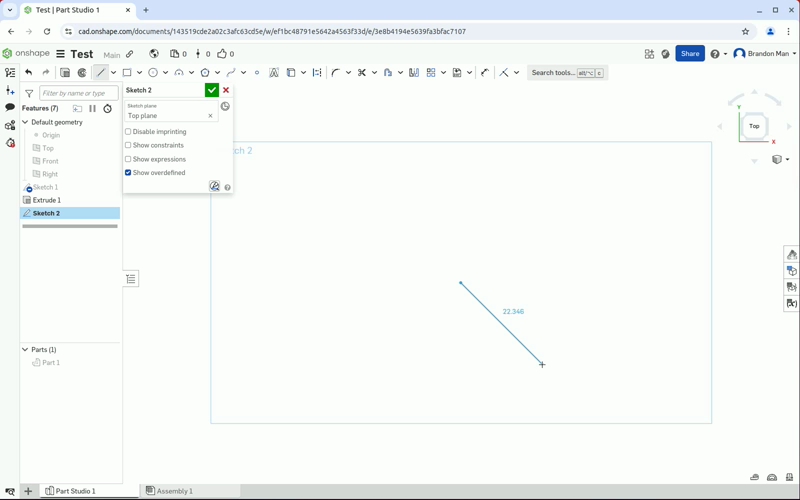
click(542, 364)
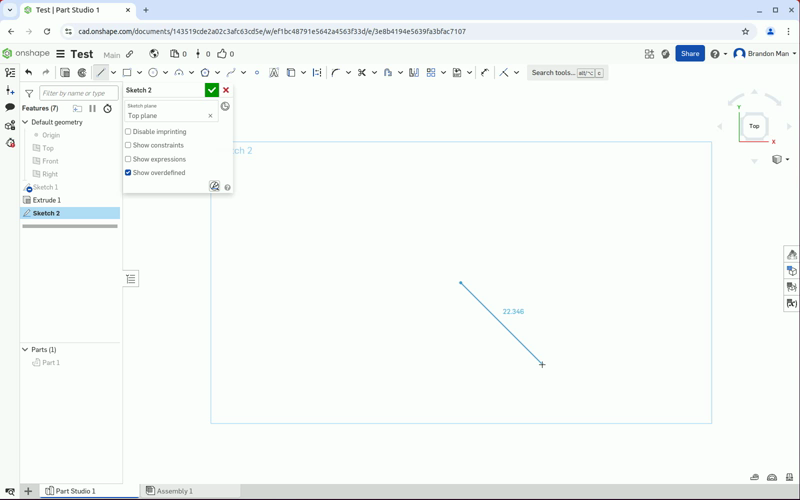
key_up(shift)
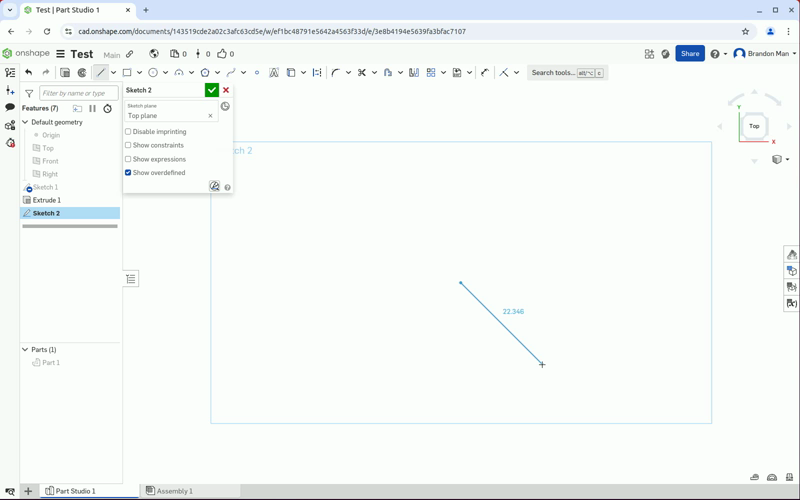
key_down(shift)
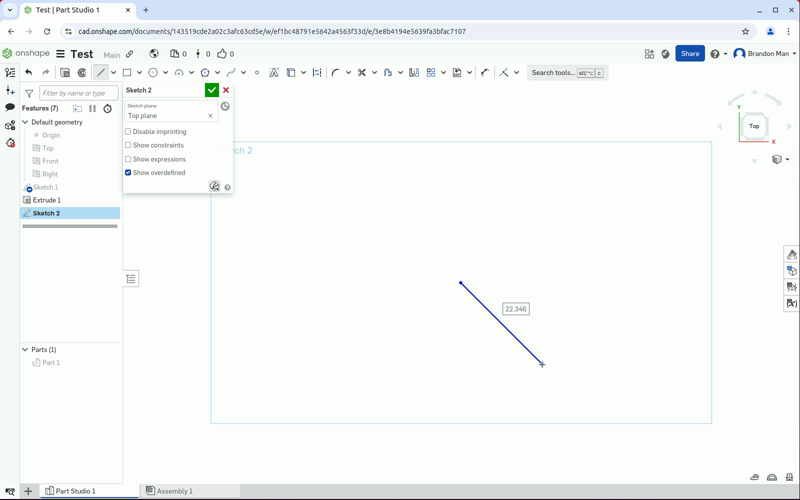
mouse_move(542, 282)
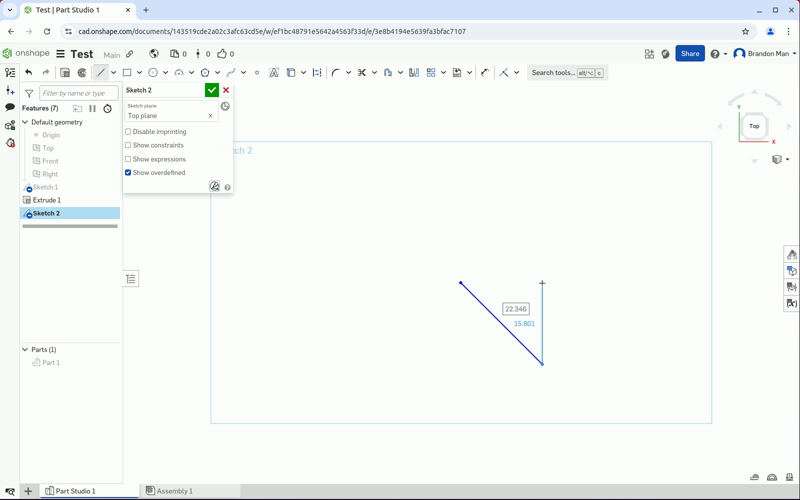
click(542, 282)
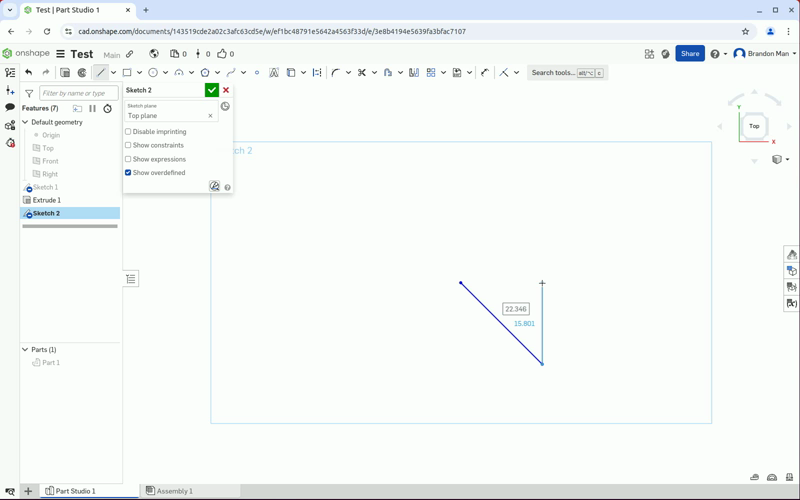
key_up(shift)
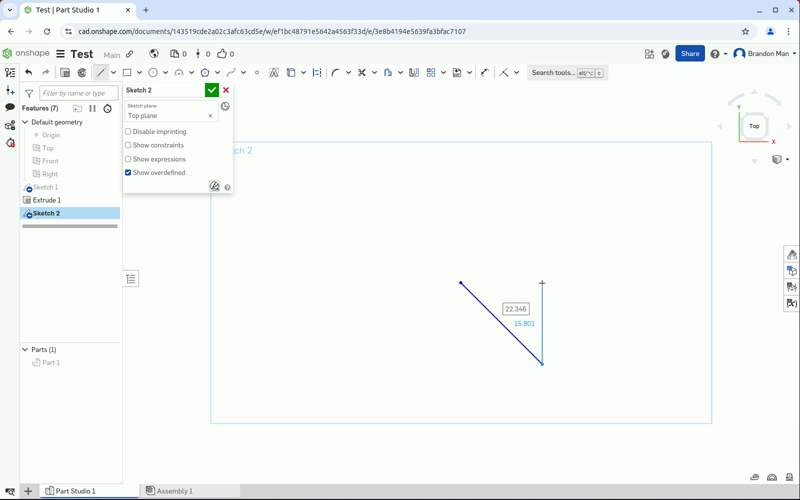
key_down(shift)
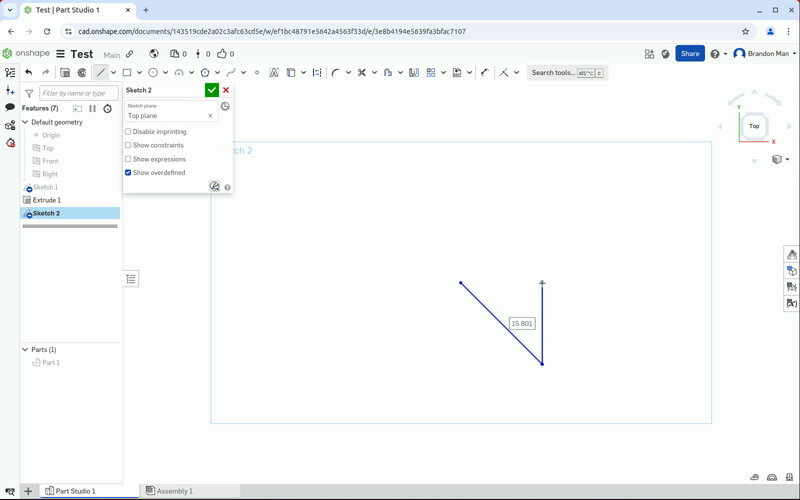
mouse_move(460, 282)
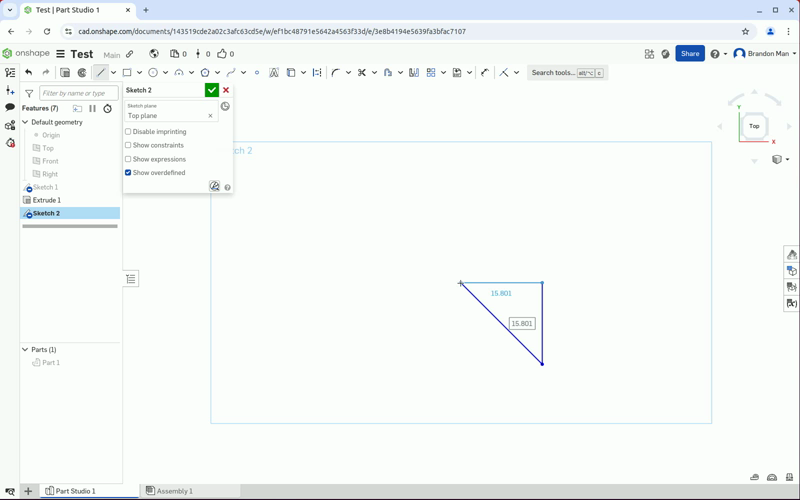
key_up(shift)
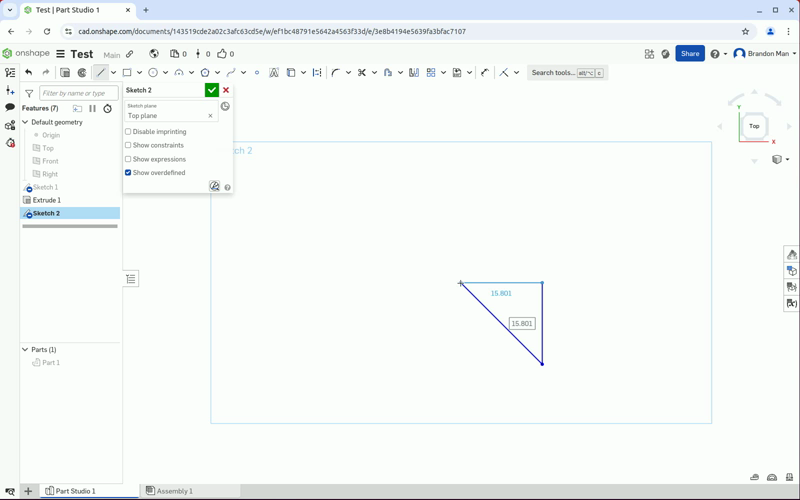
click(460, 282)
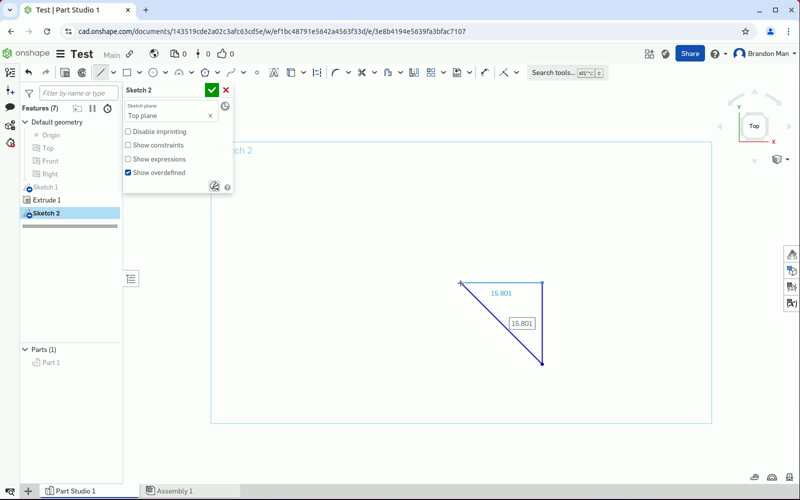
key(esc)
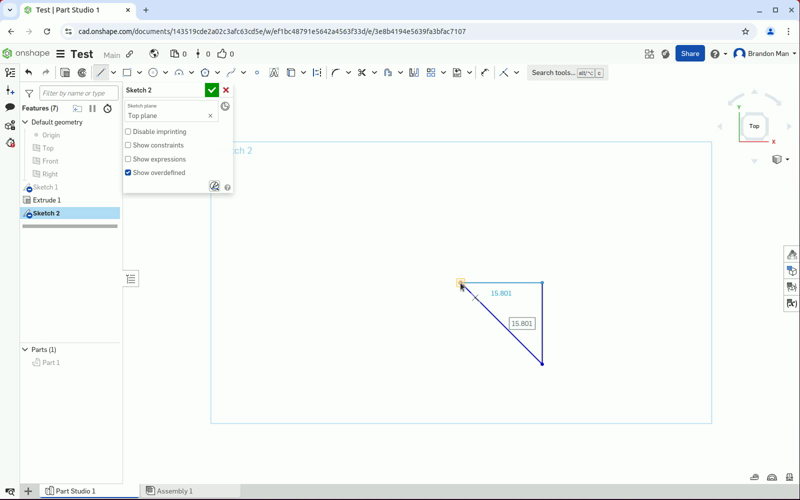
mouse_move(536, 307)
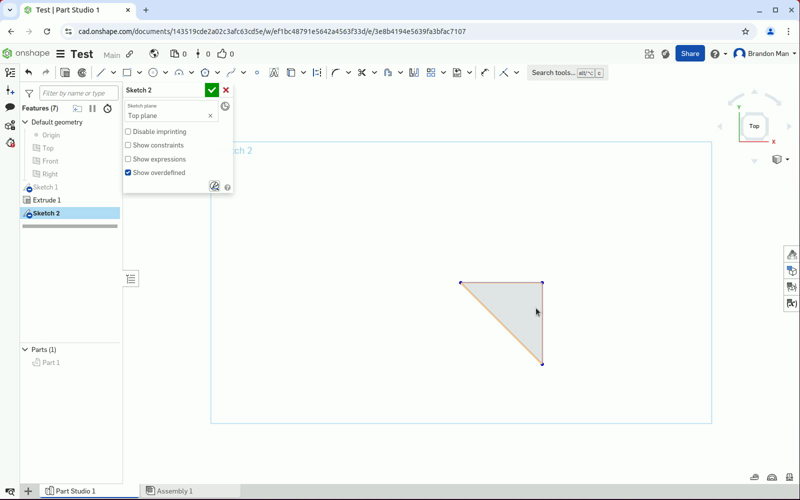
click(536, 307)
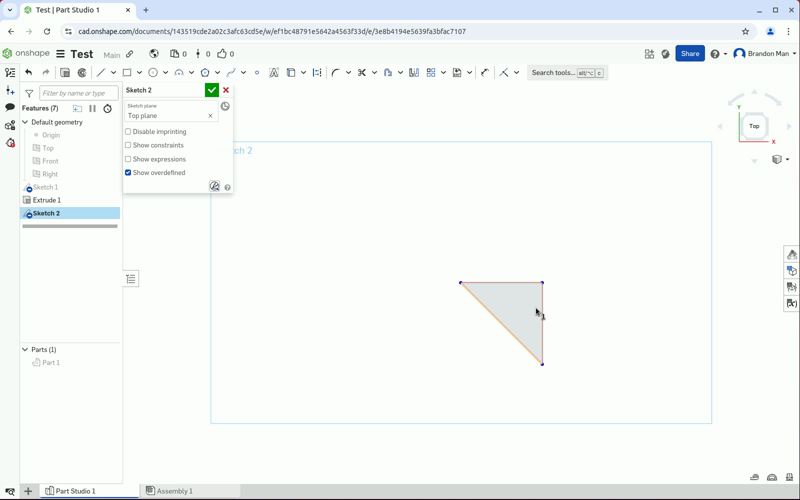
mouse_move(73, 352)
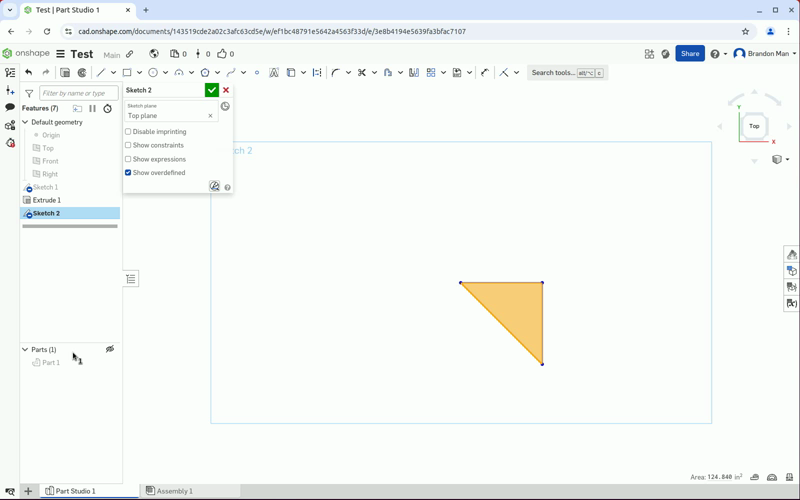
key(shift+y)
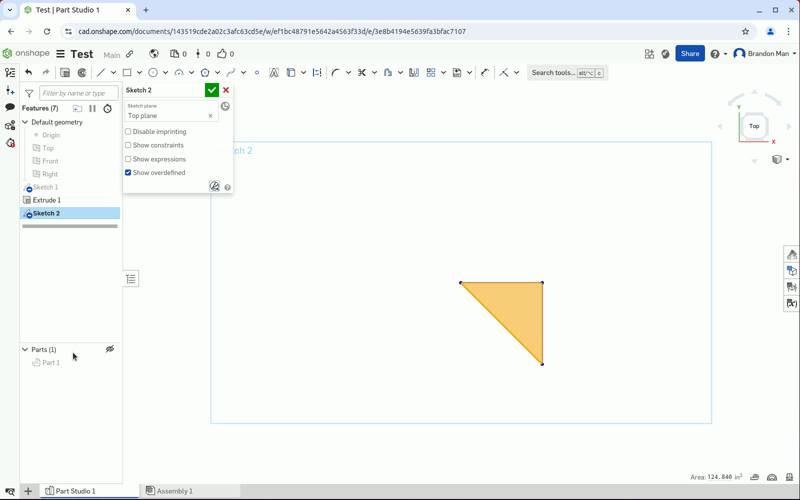
key(shift+e)
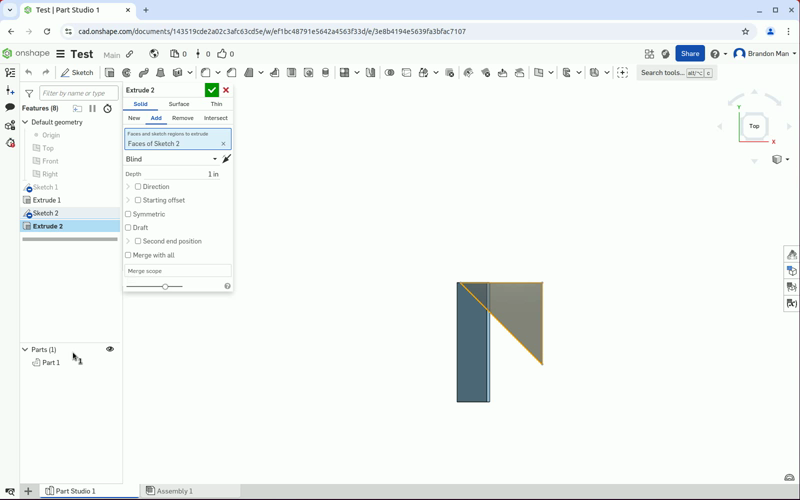
mouse_move(143, 106)
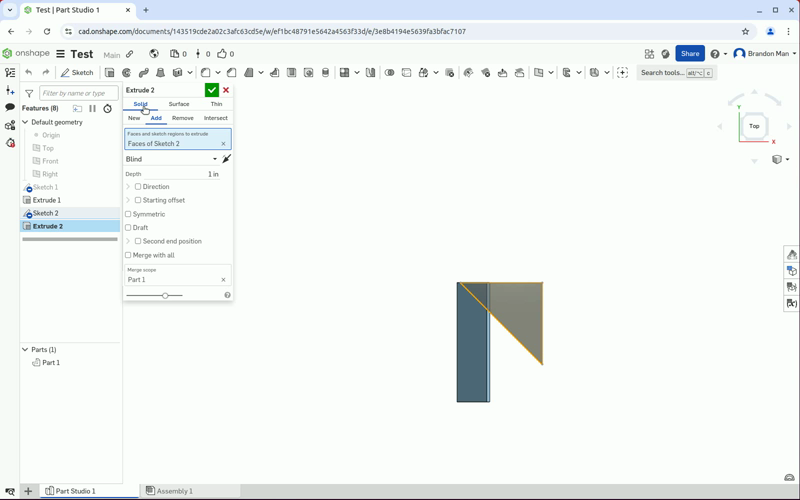
click(143, 106)
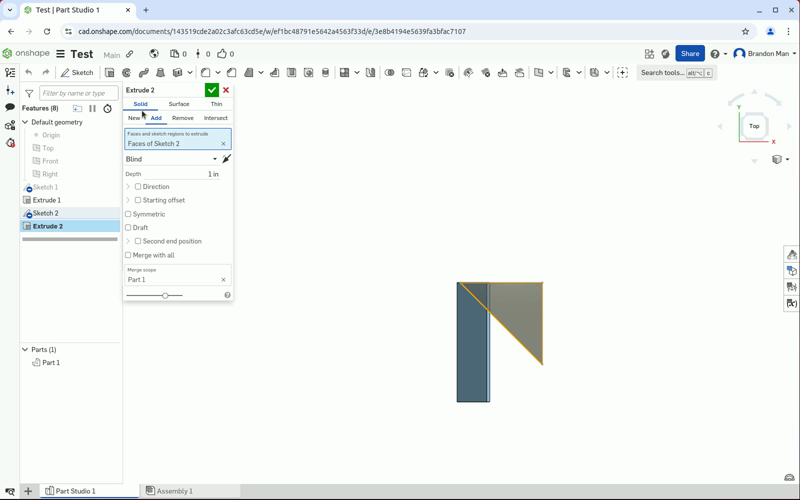
mouse_move(137, 120)
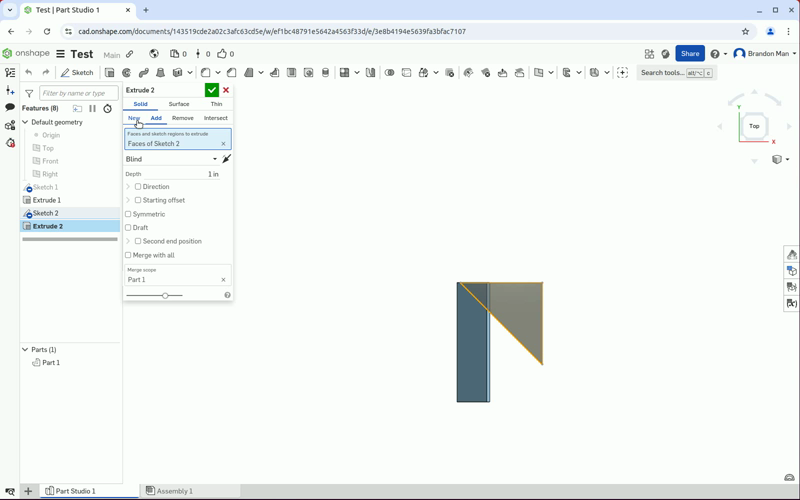
click(137, 120)
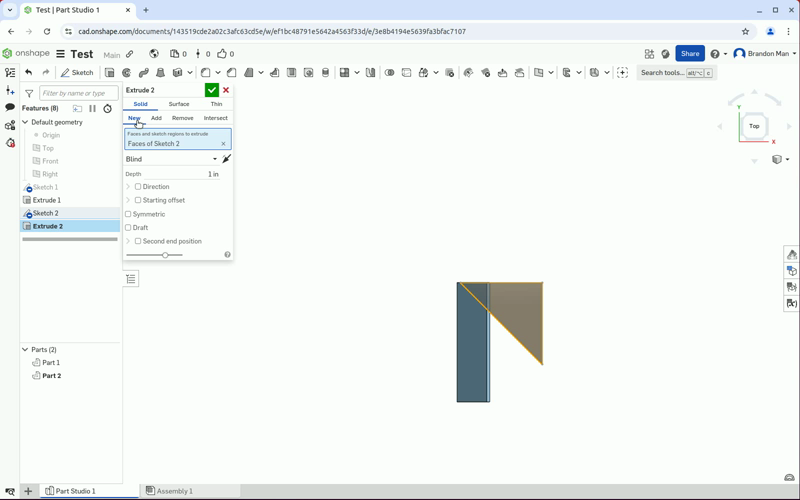
key(tab, 4)
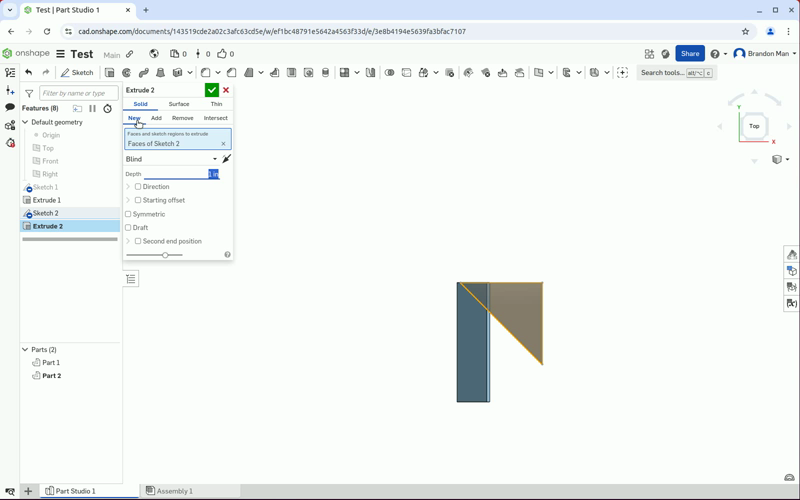
text(1.204)
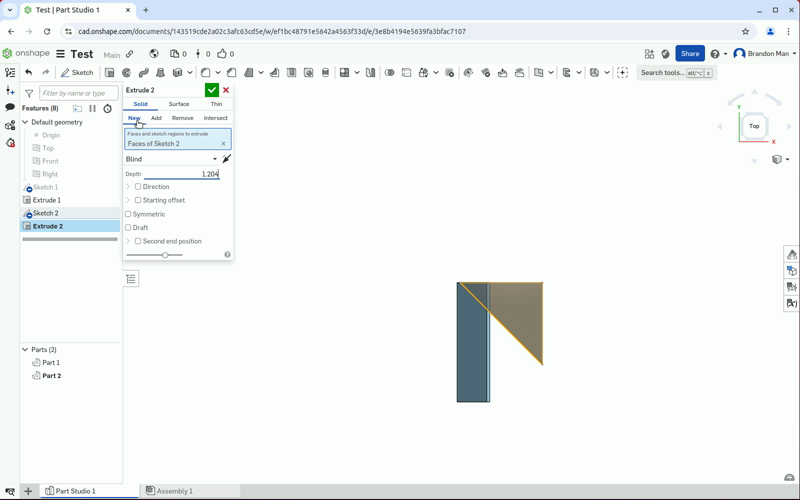
key(enter)
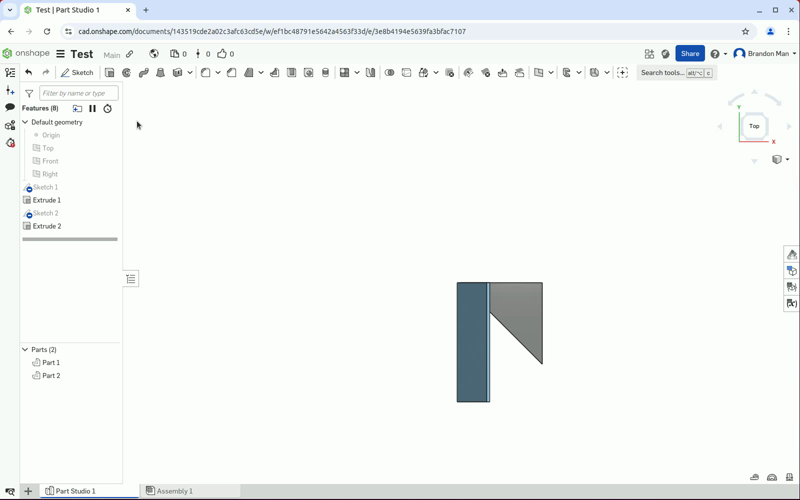
key(shift+h)
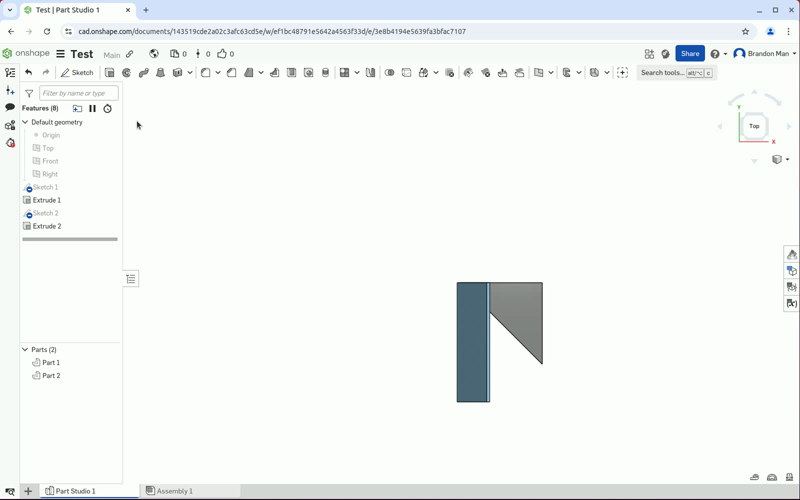
key(shift+h)
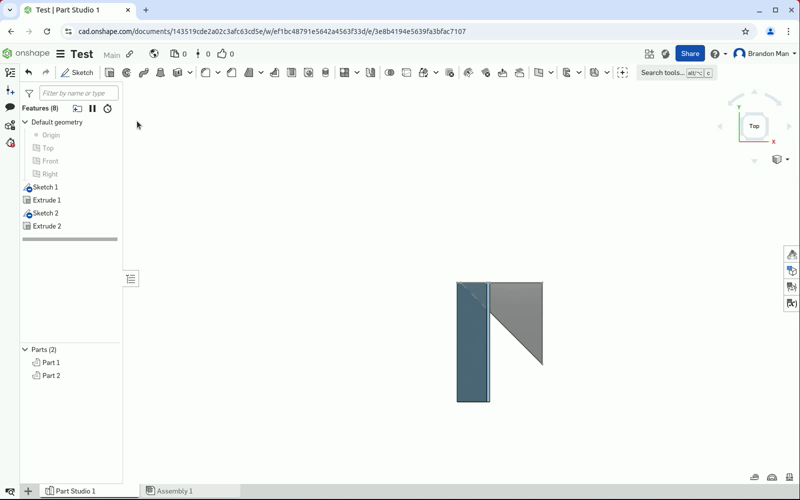
key(shift+7)
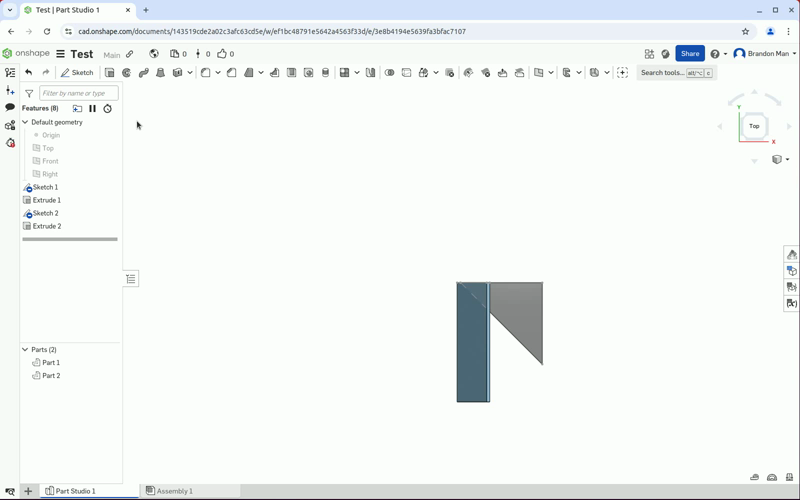
key(up, 3)
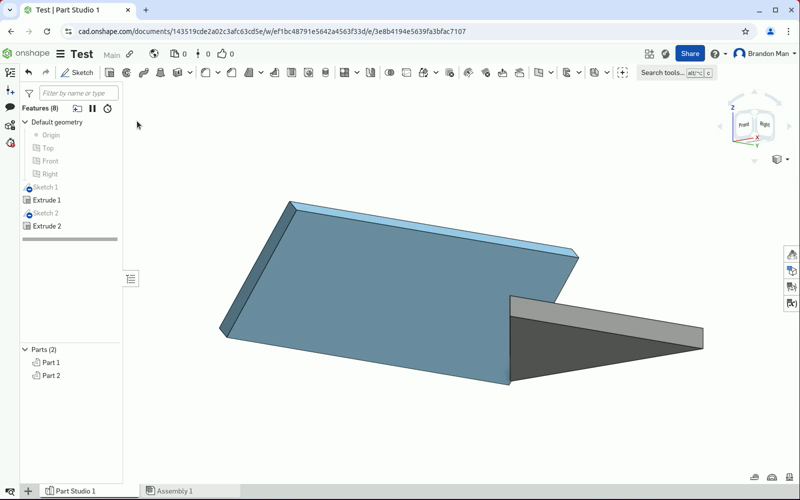
key(left, 3)
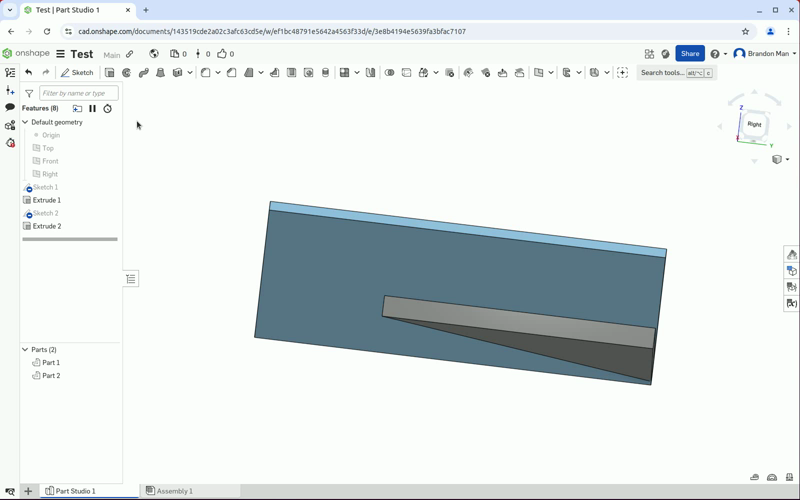
key(right, 3)
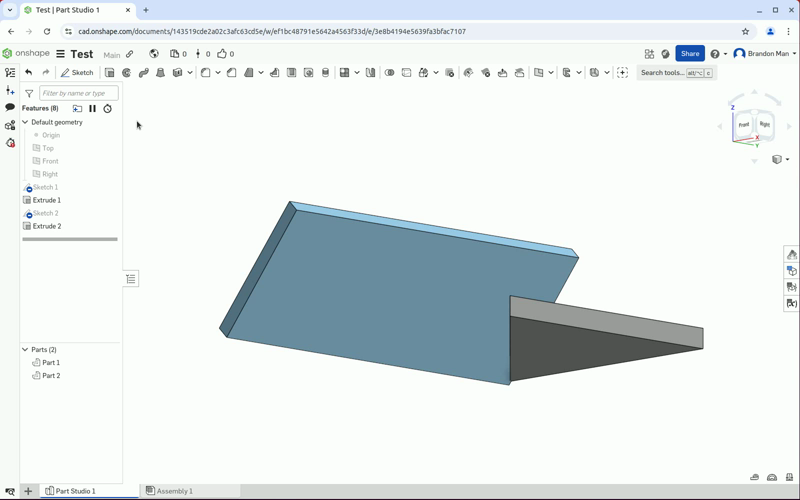
key(down, 3)
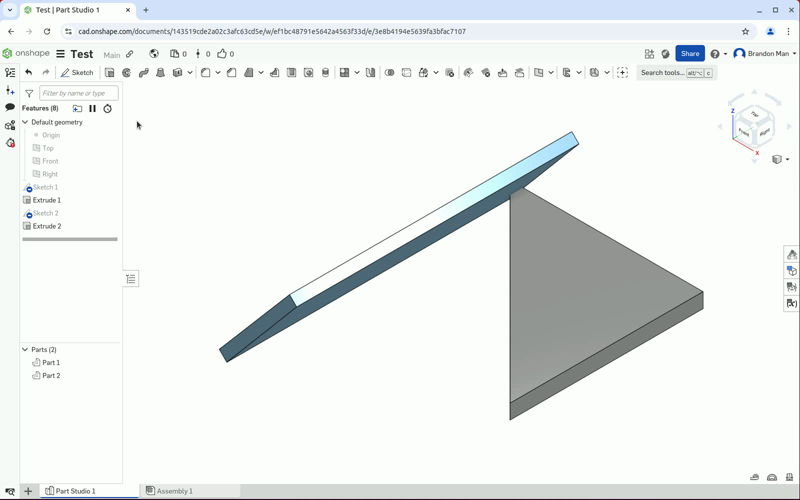
mouse_move(73, 189)
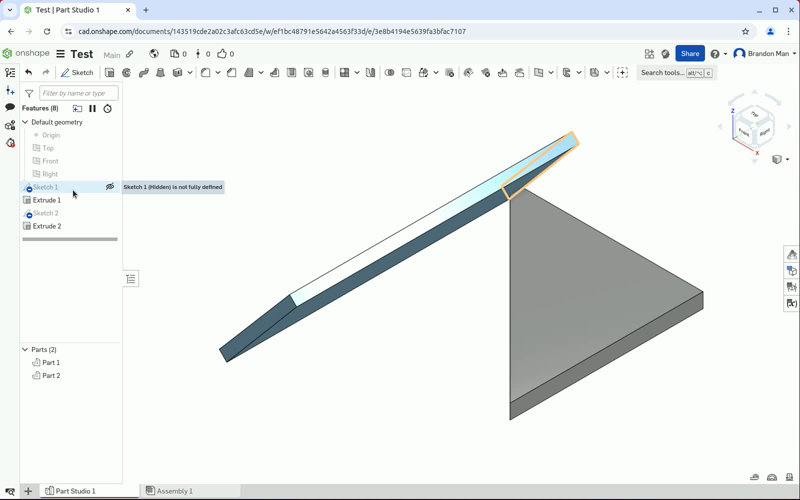
click(73, 189)